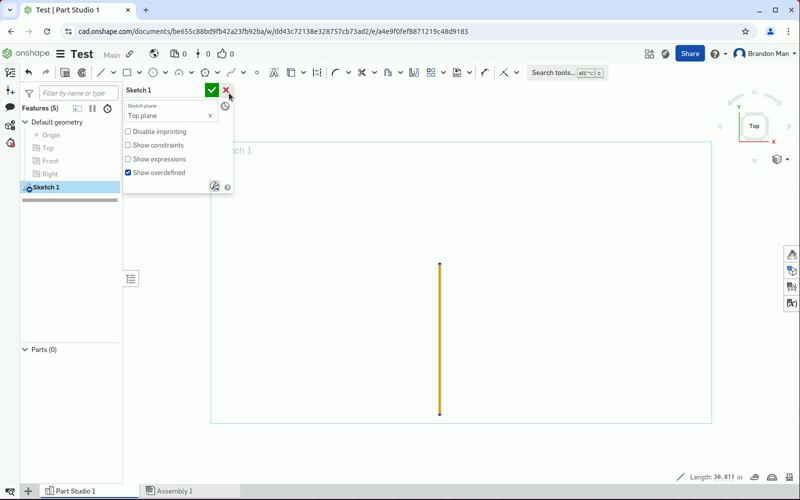
key(shift+h)
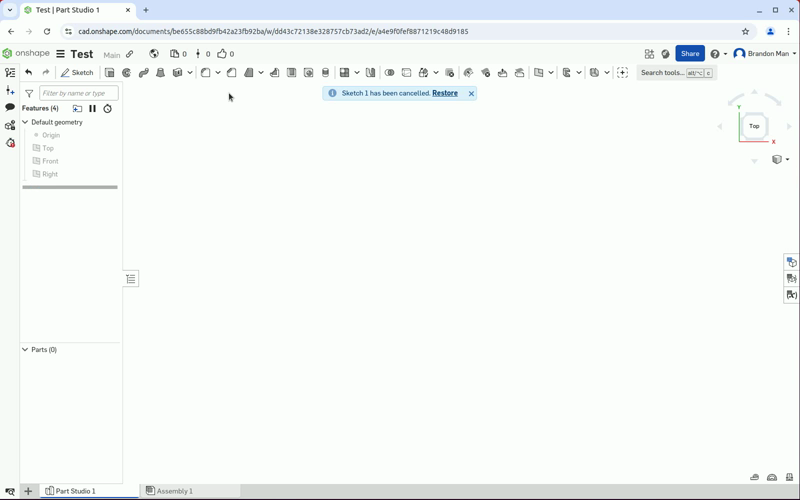
mouse_move(73, 352)
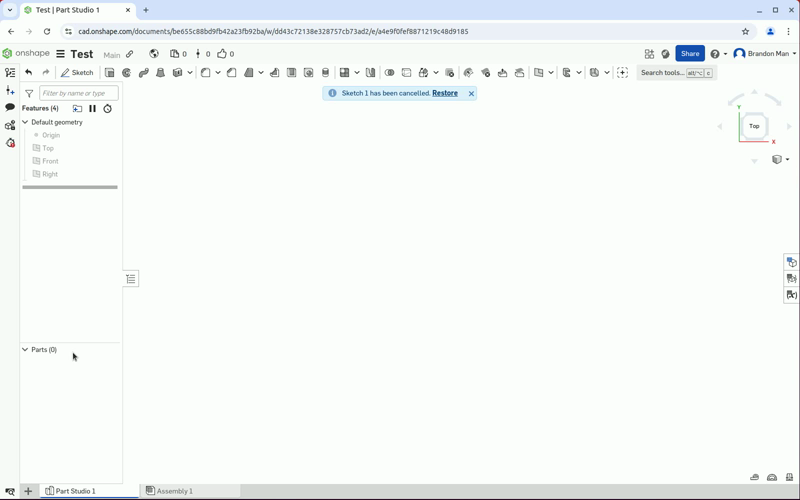
key(y)
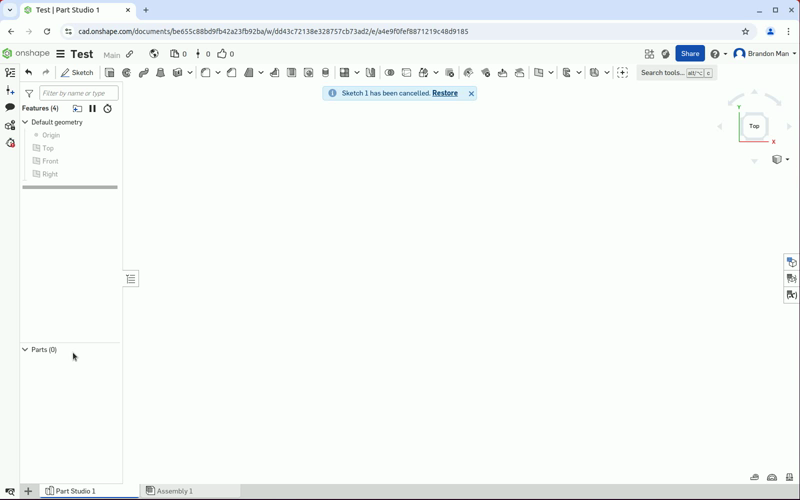
key(shift+p)
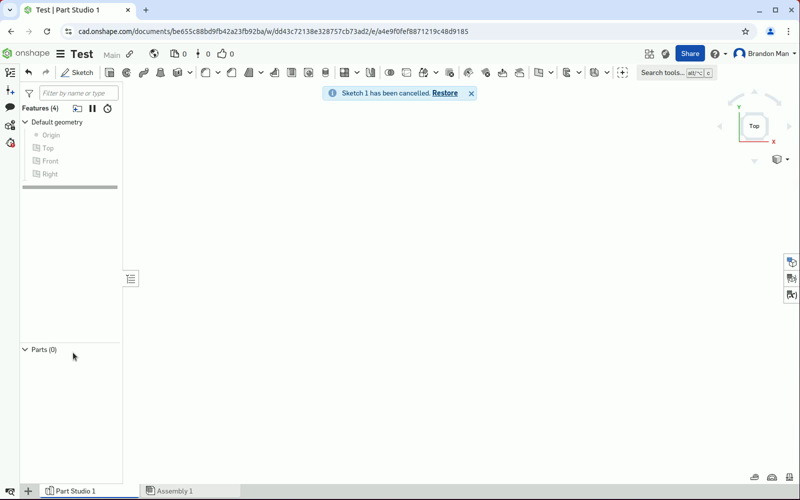
key(space)
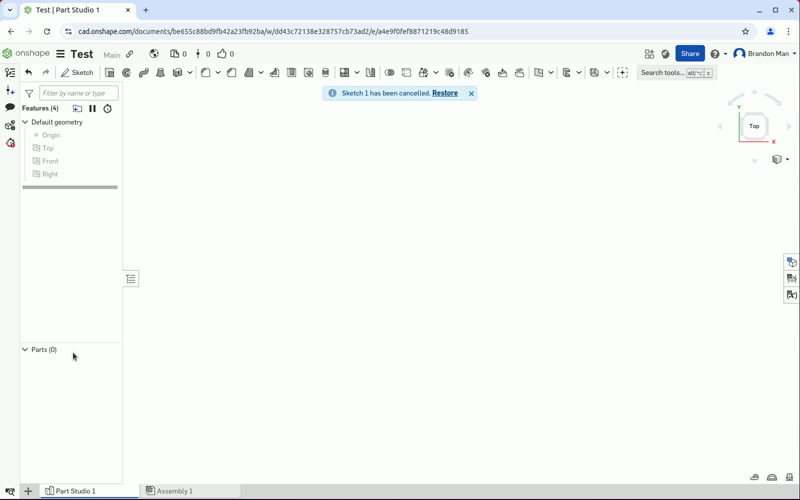
key_down(shift)
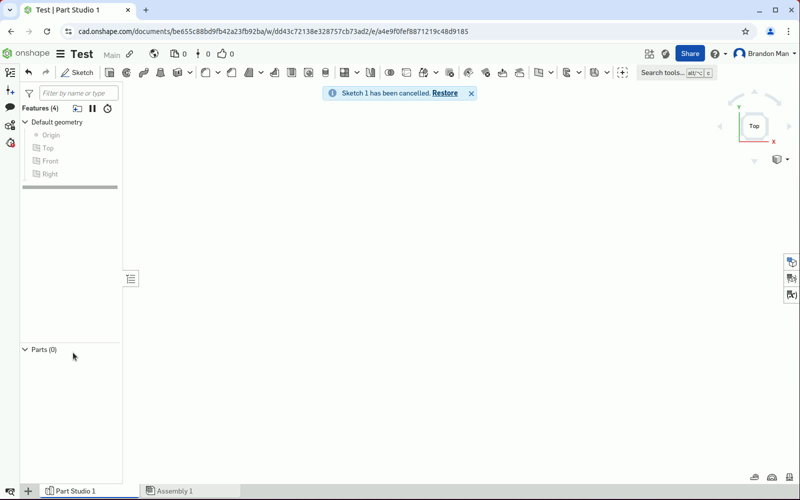
key(up)
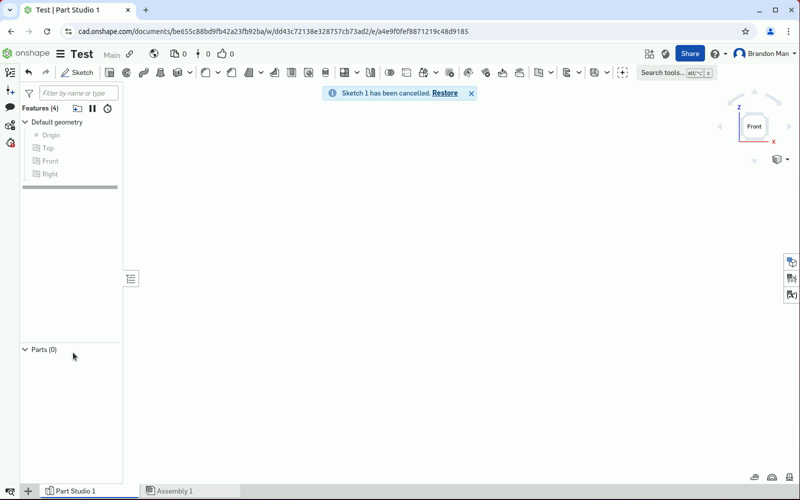
key_up(shift)
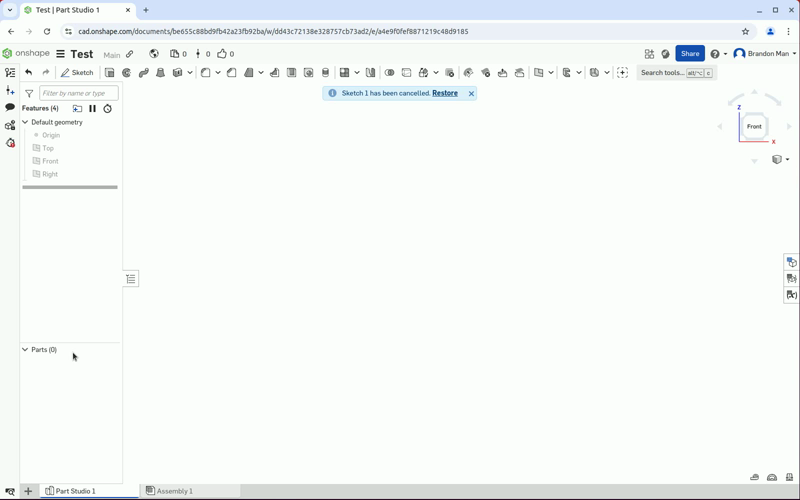
mouse_move(73, 352)
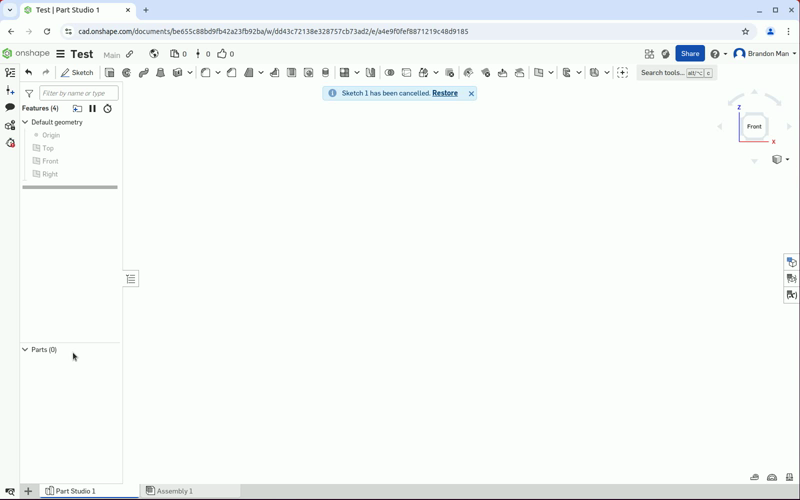
key(shift+y)
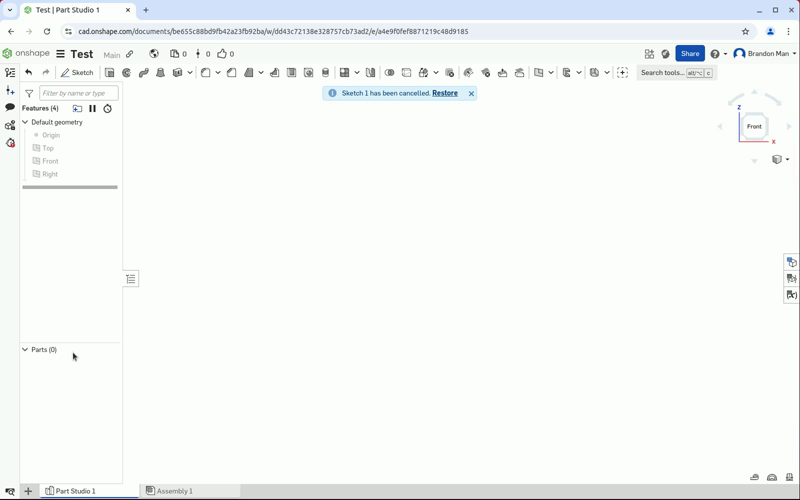
key(shift+s)
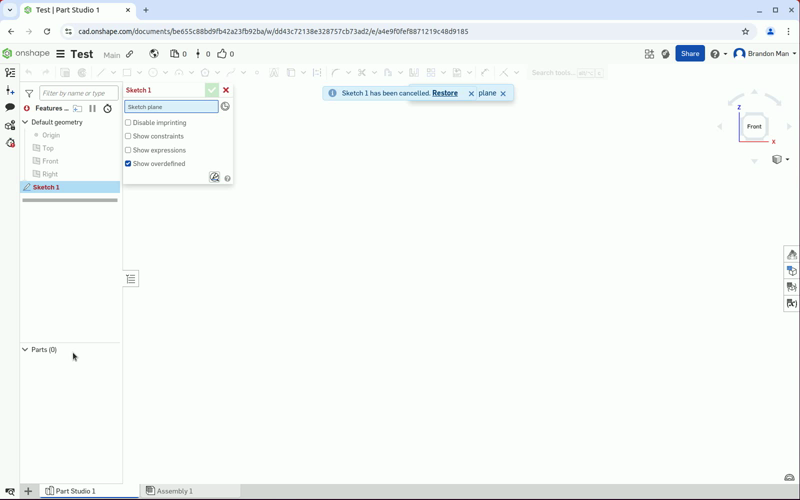
mouse_move(73, 163)
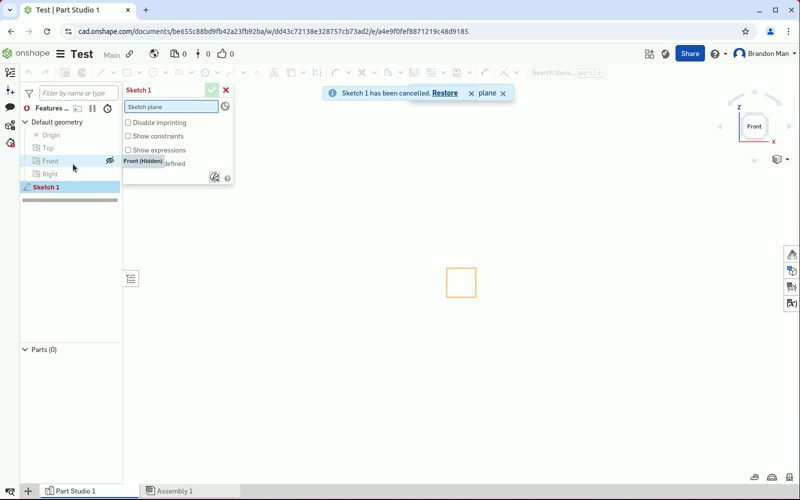
click(73, 163)
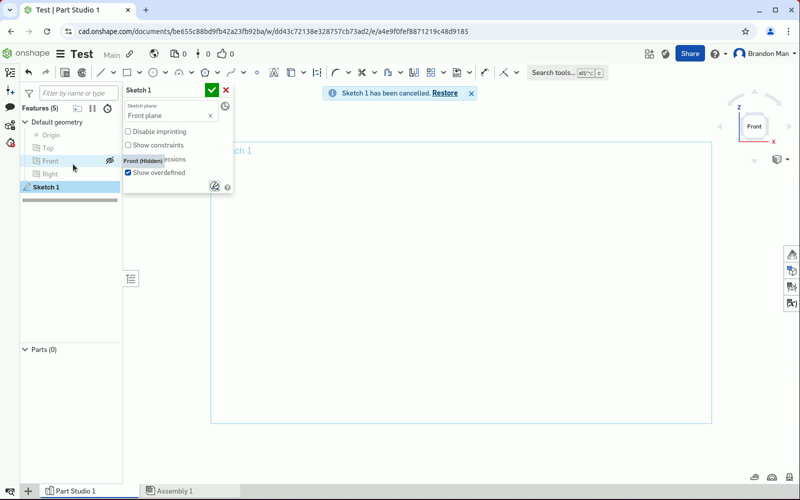
mouse_move(73, 352)
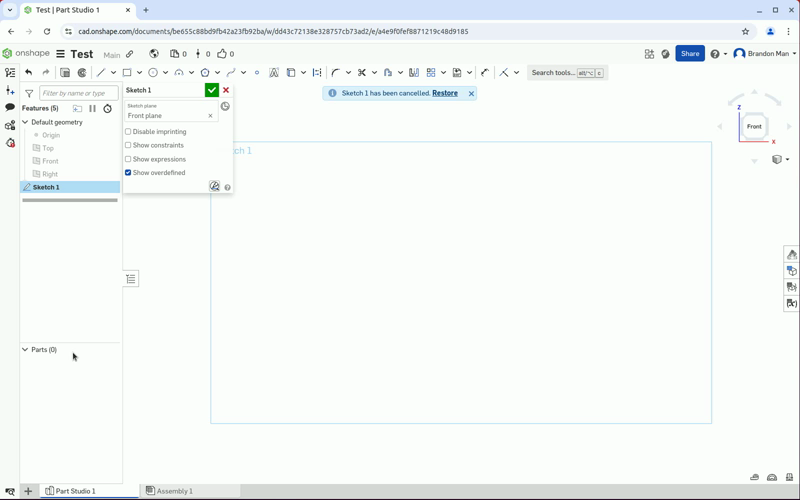
key(y)
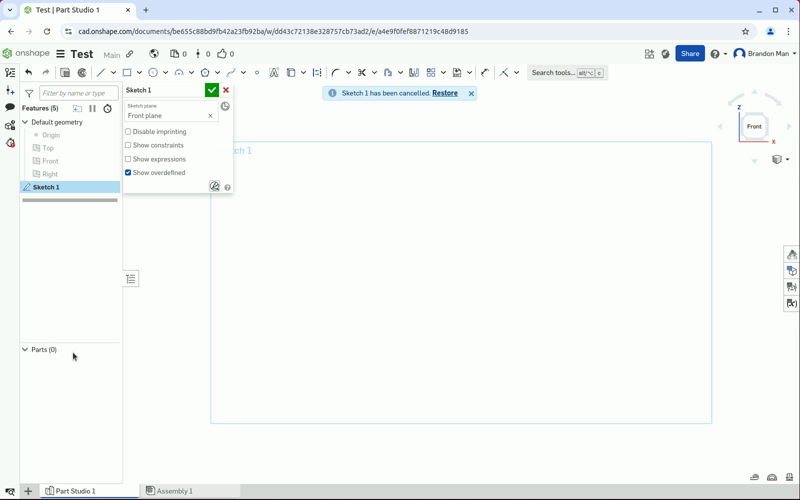
key(l)
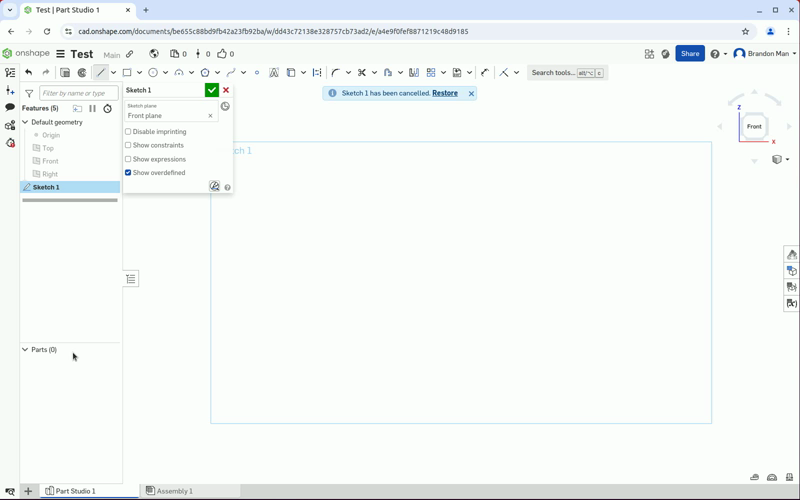
key_down(shift)
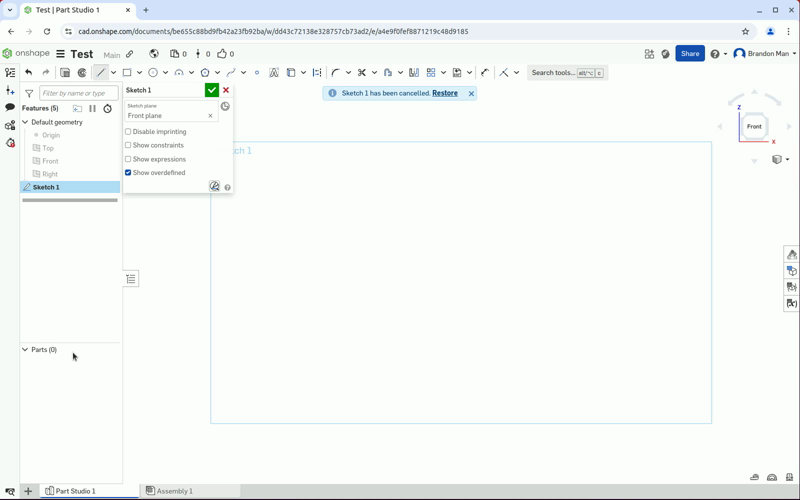
mouse_move(422, 301)
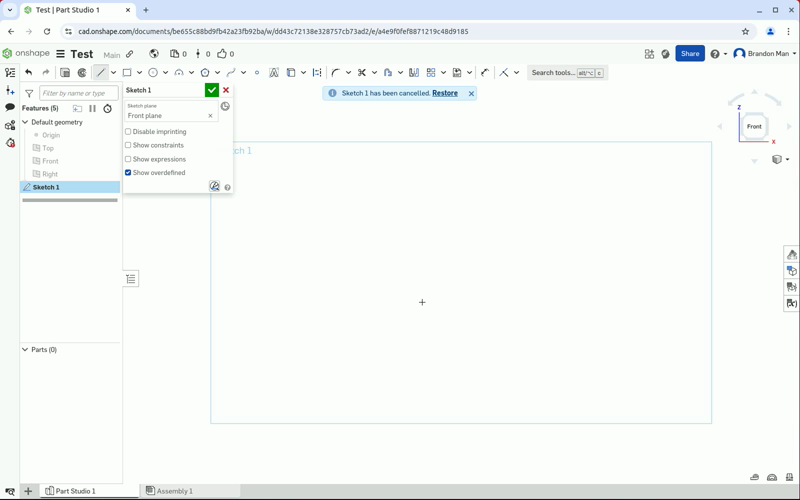
click(422, 301)
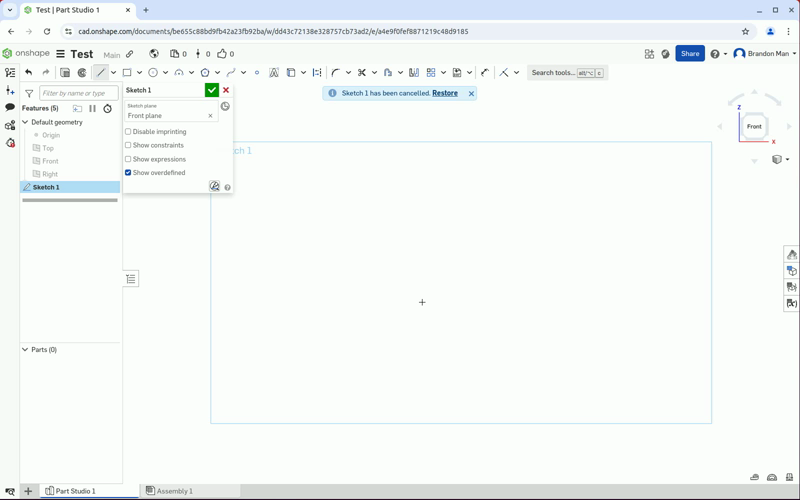
key_up(shift)
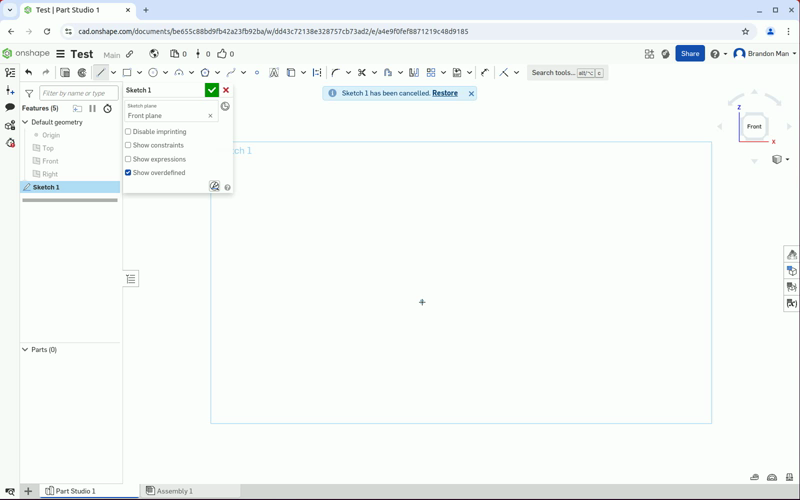
key_down(shift)
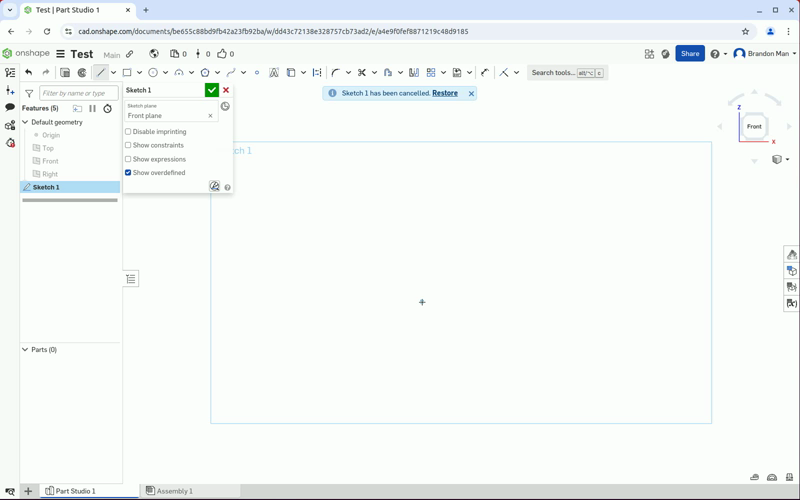
mouse_move(494, 301)
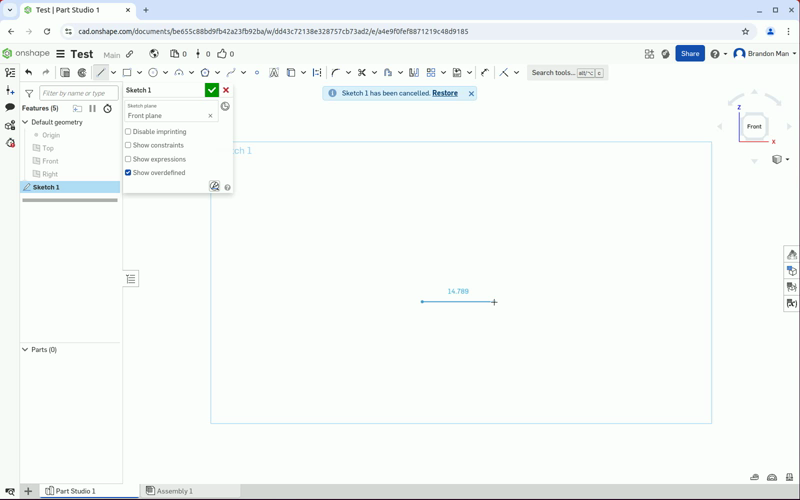
click(494, 301)
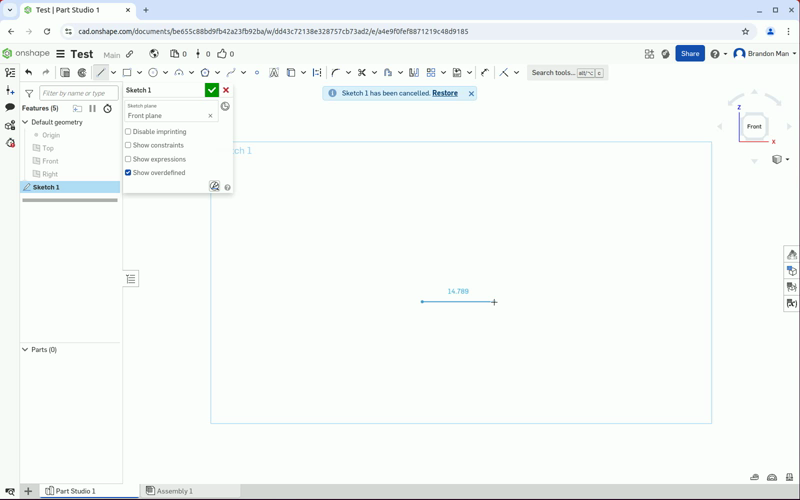
key_up(shift)
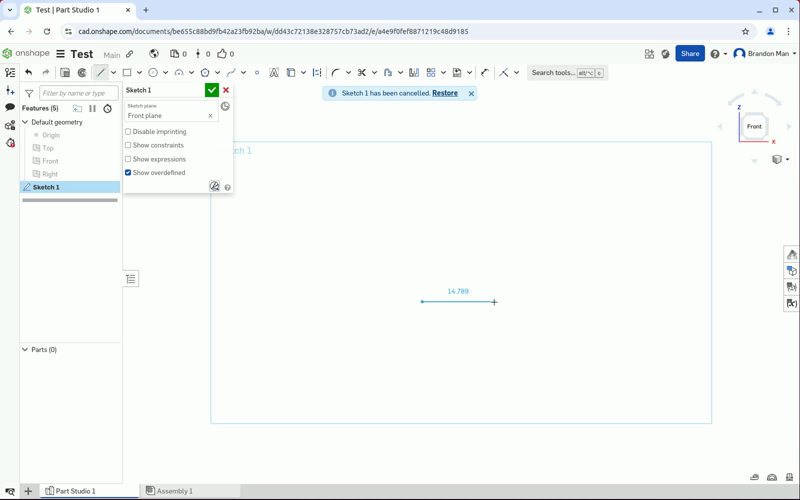
key_down(shift)
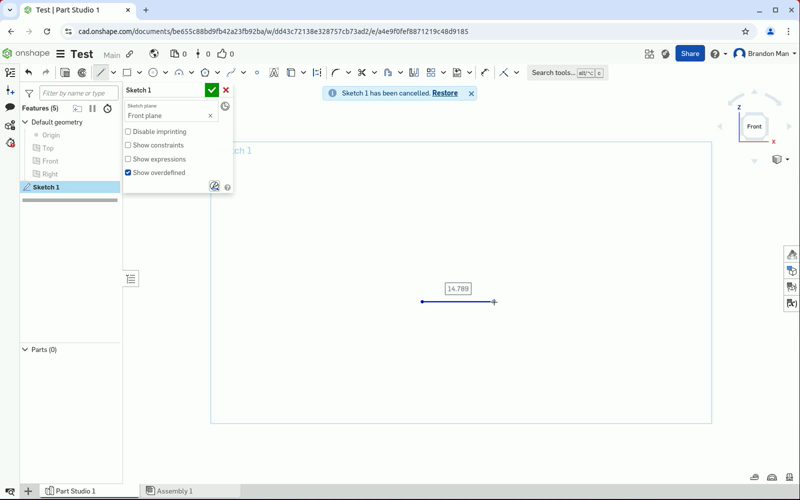
mouse_move(524, 301)
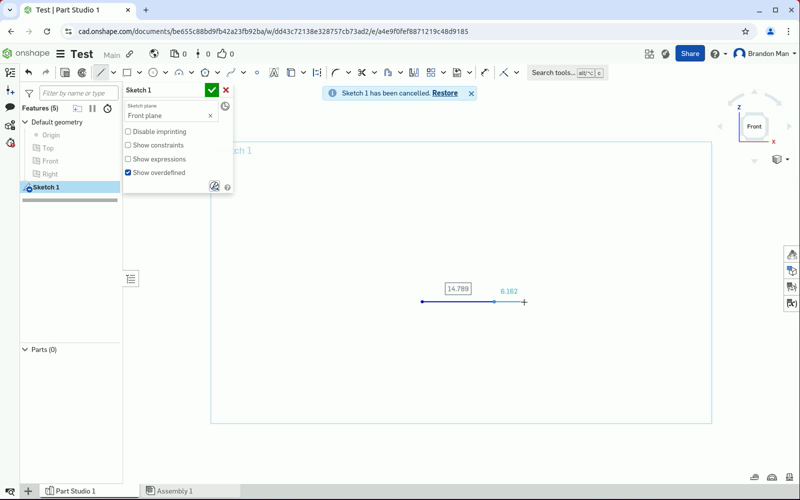
mouse_move(494, 241)
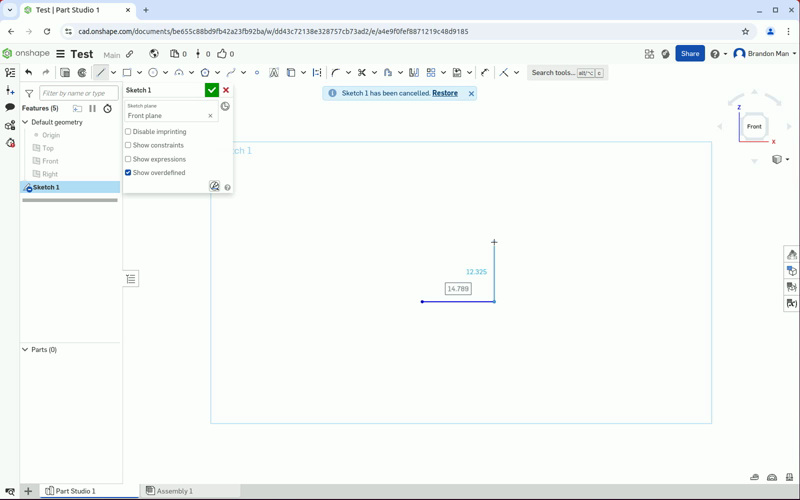
click(494, 241)
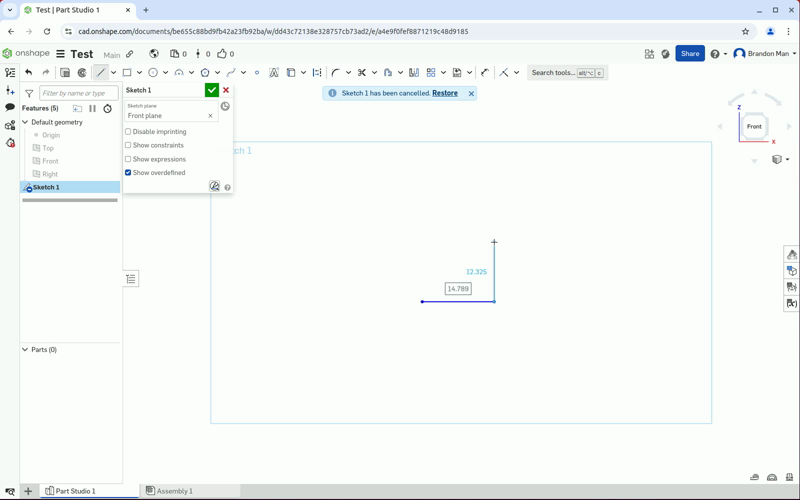
key_up(shift)
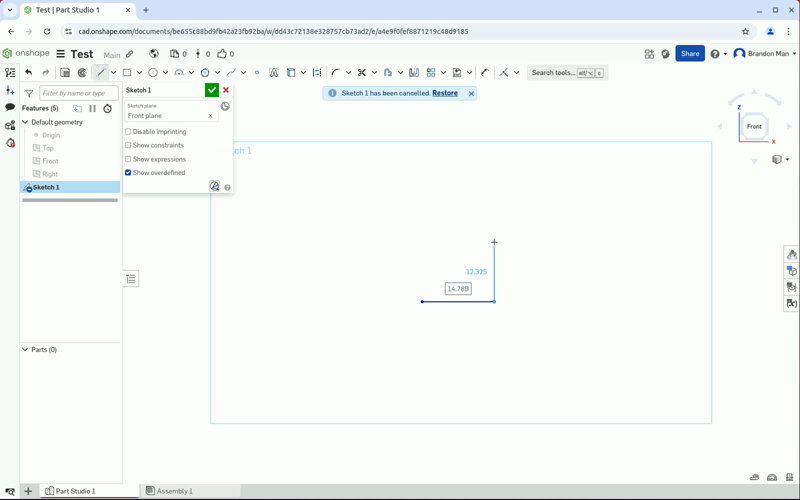
key_down(shift)
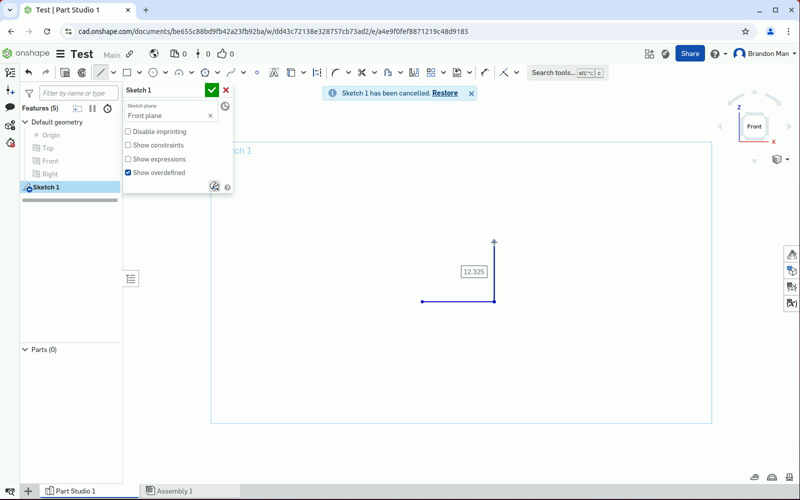
mouse_move(422, 241)
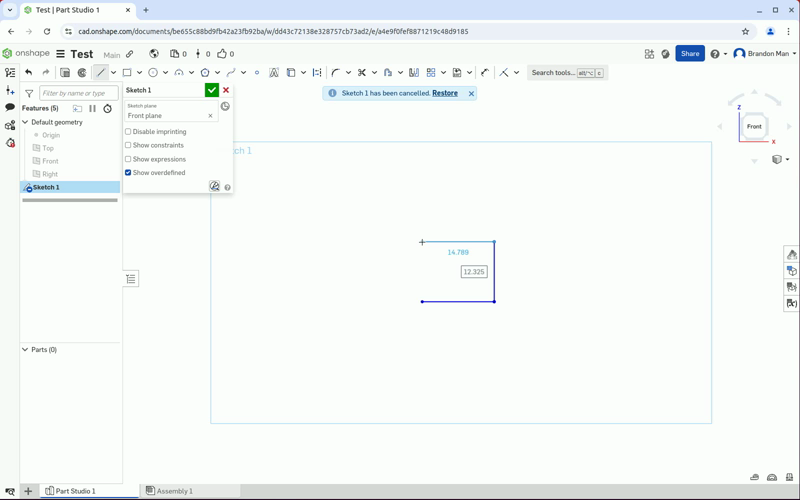
click(422, 241)
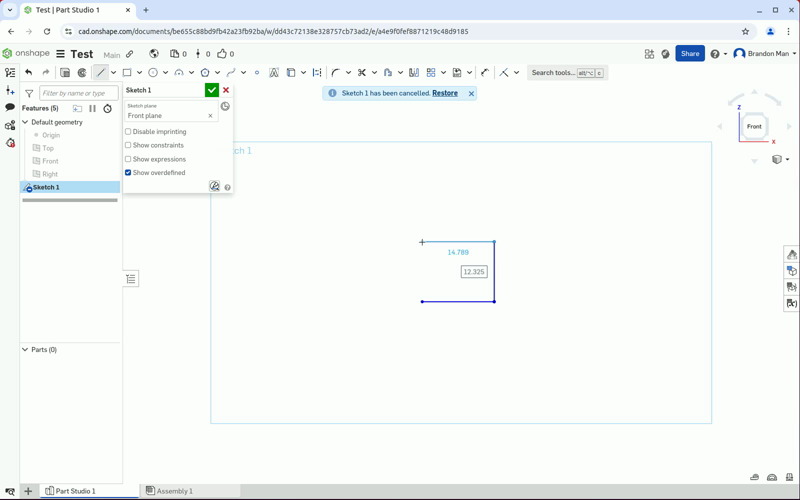
key_up(shift)
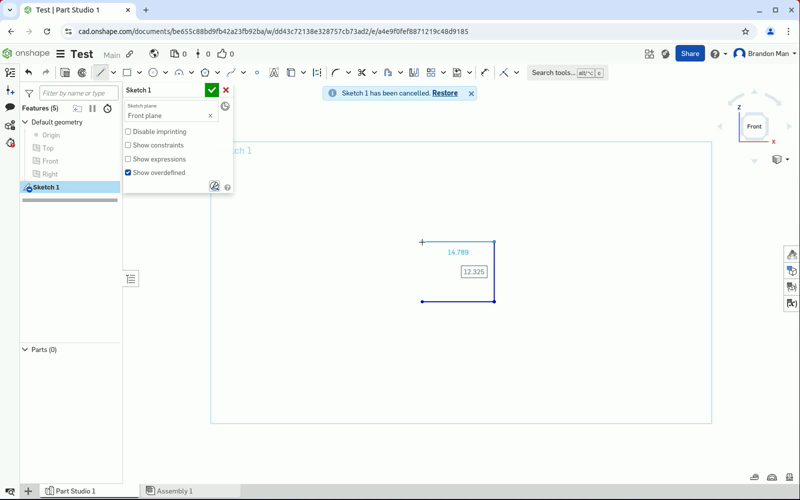
mouse_move(452, 241)
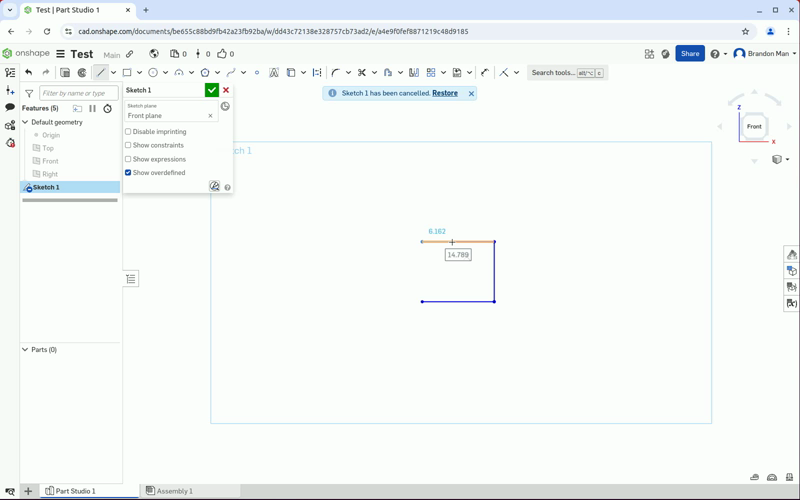
key_down(shift)
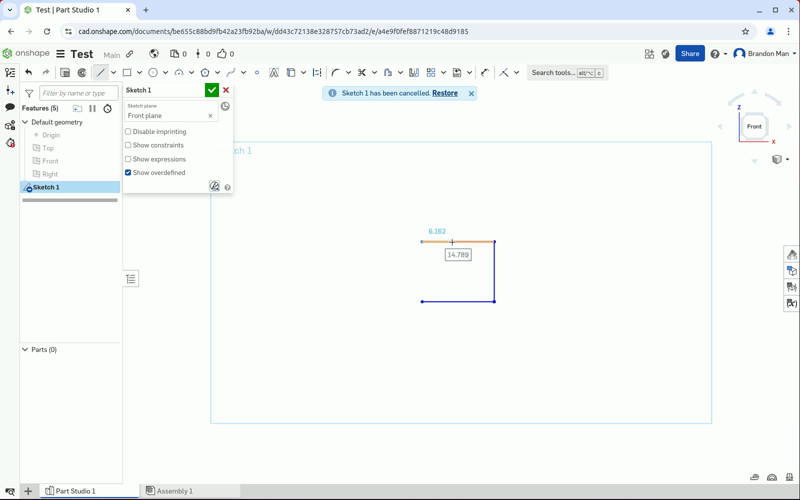
mouse_move(422, 301)
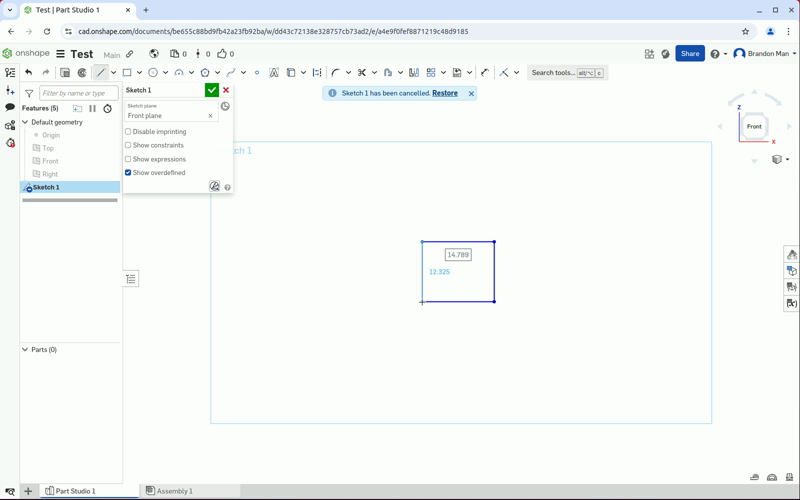
key_up(shift)
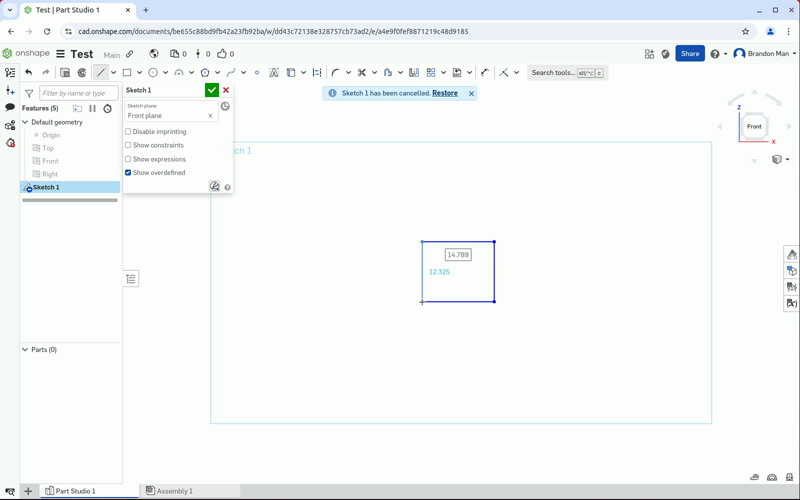
click(422, 301)
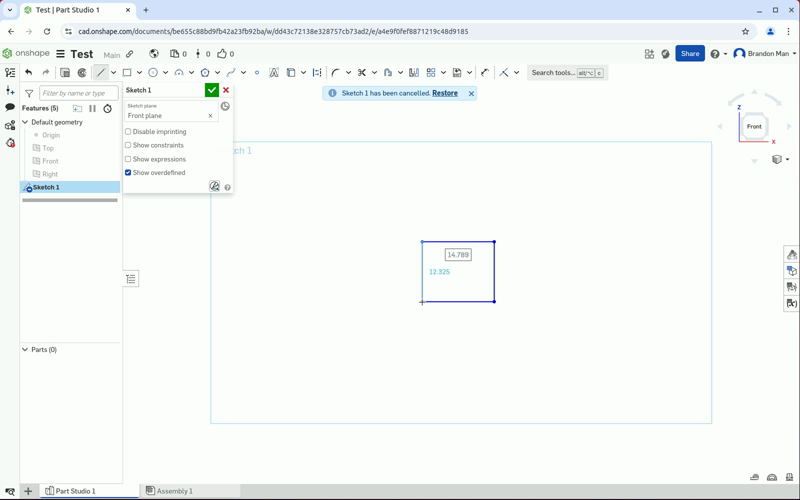
key(esc)
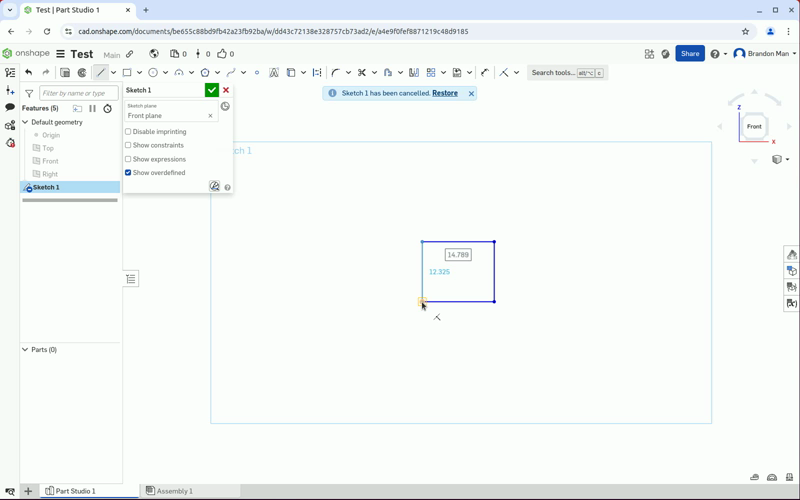
mouse_move(486, 285)
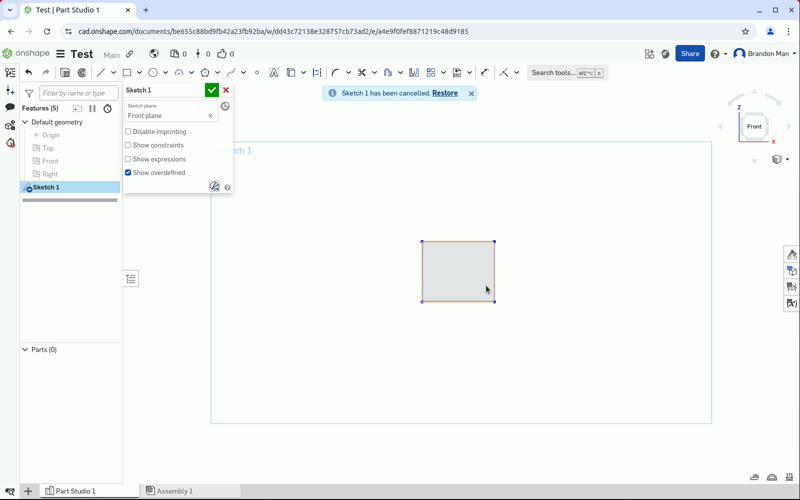
click(486, 285)
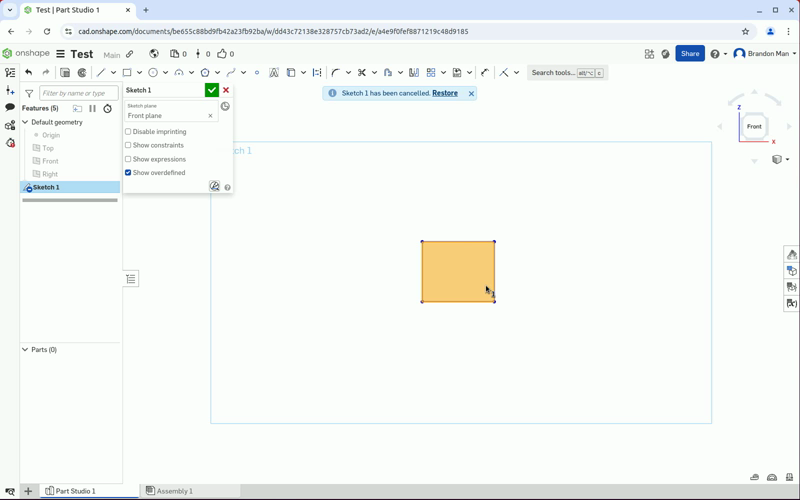
mouse_move(73, 352)
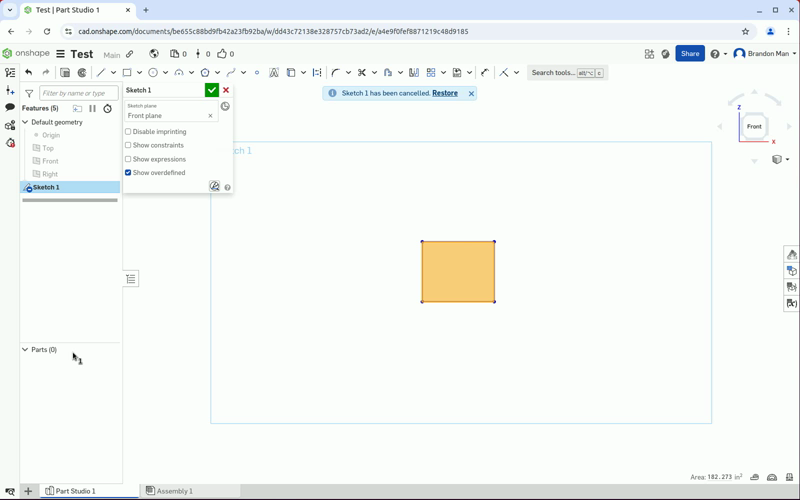
key(shift+y)
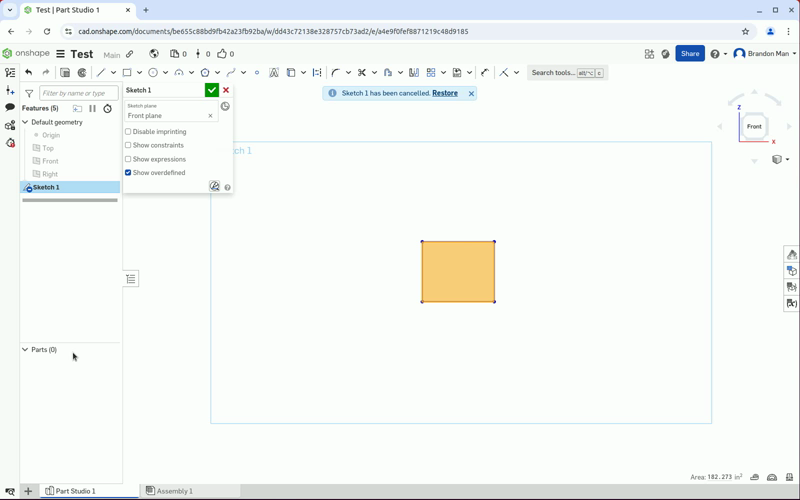
key(shift+e)
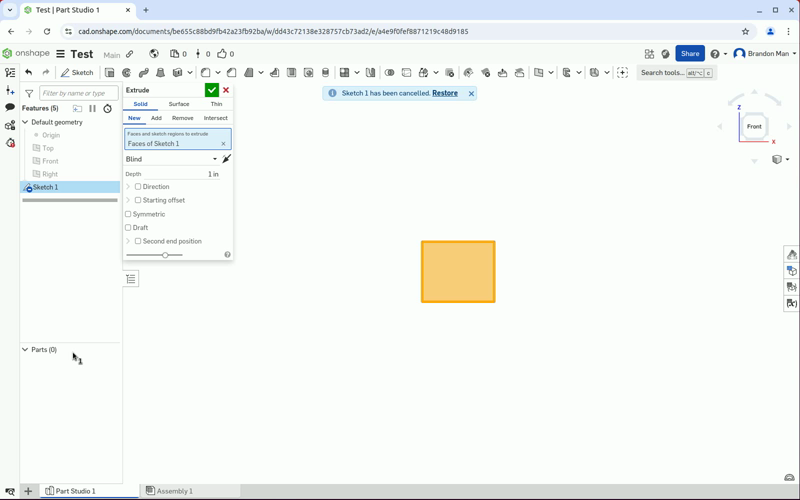
mouse_move(143, 106)
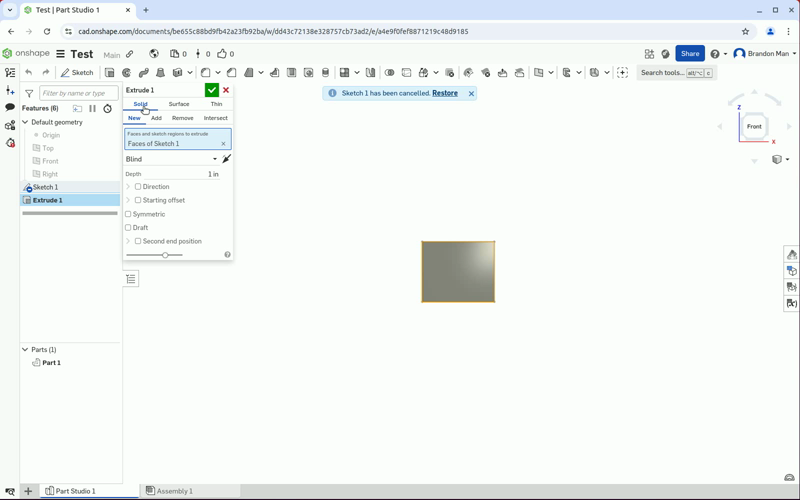
click(143, 106)
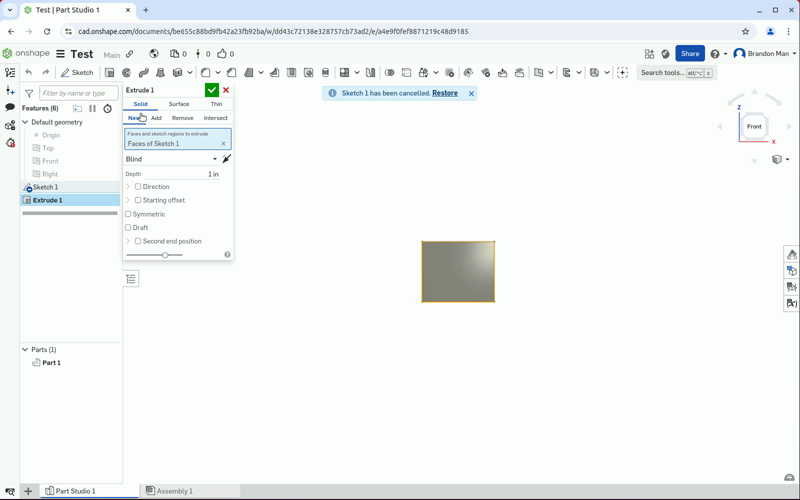
mouse_move(137, 120)
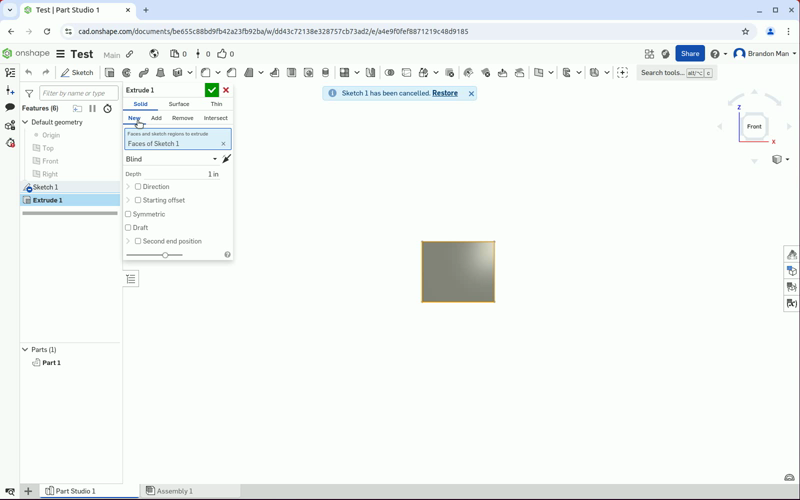
click(137, 120)
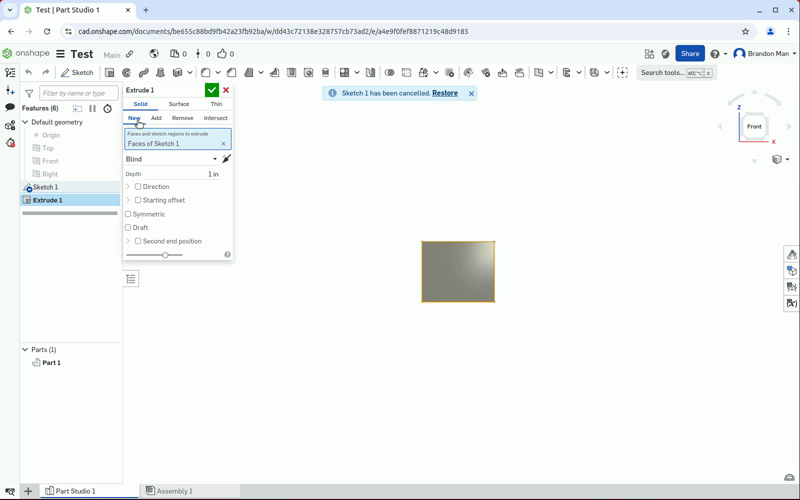
key(tab, 4)
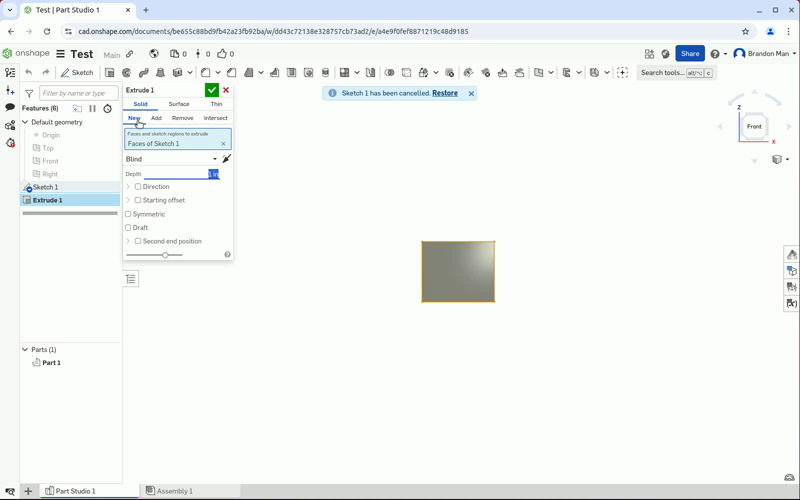
text(4.814)
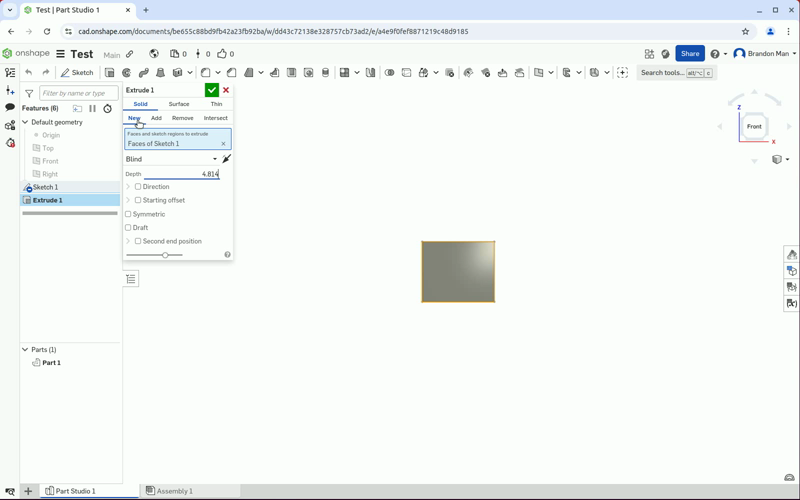
key(enter)
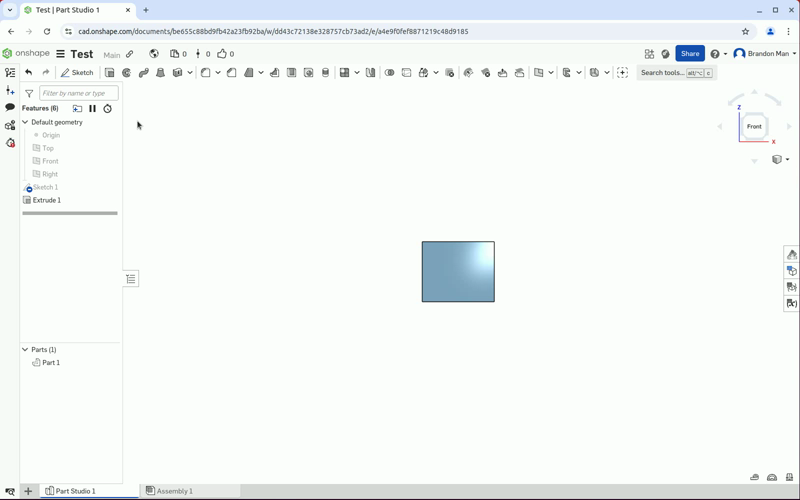
key(shift+h)
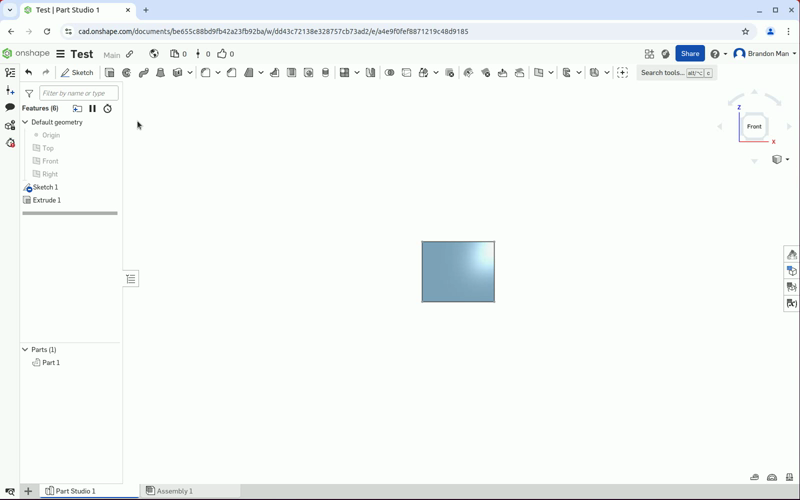
key(shift+h)
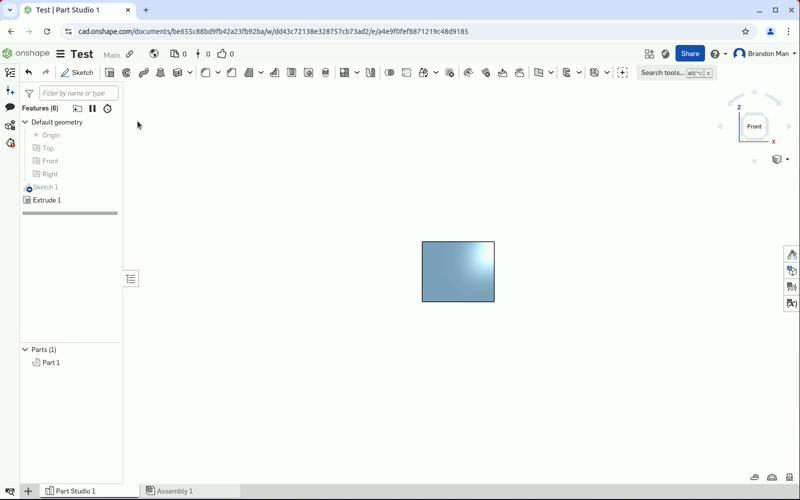
mouse_move(73, 189)
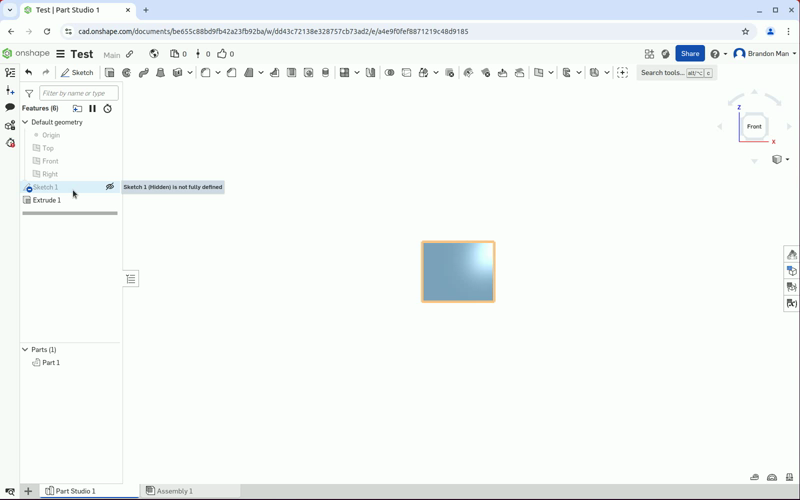
click(73, 189)
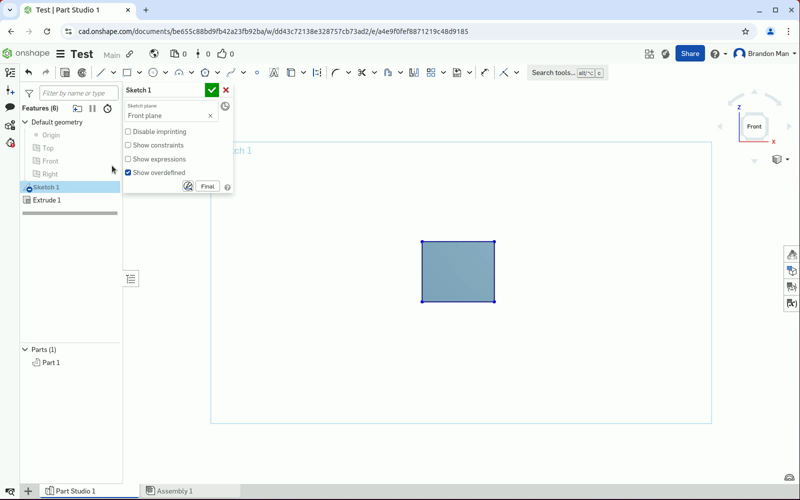
mouse_move(229, 92)
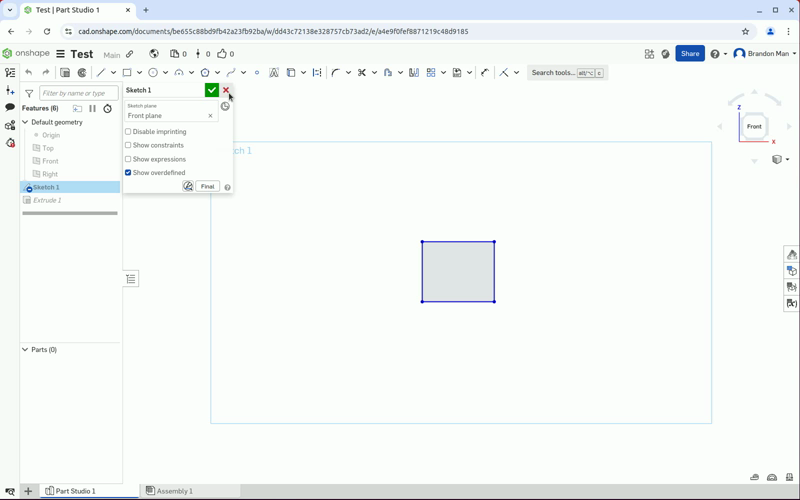
click(229, 92)
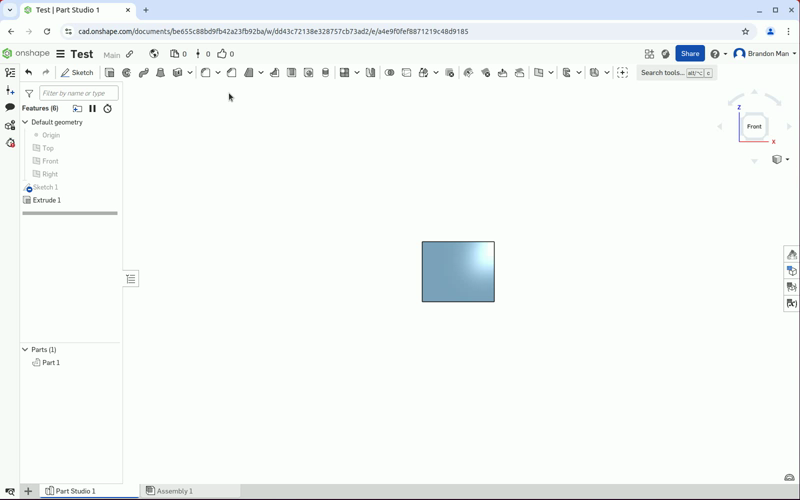
mouse_move(541, 75)
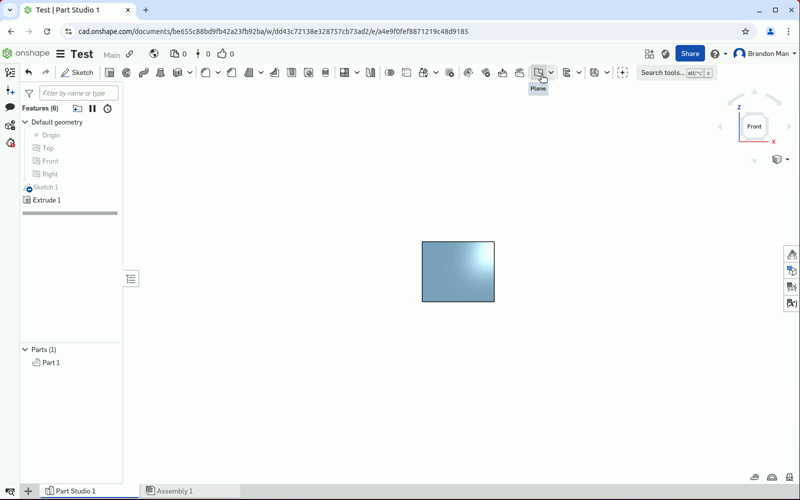
click(541, 75)
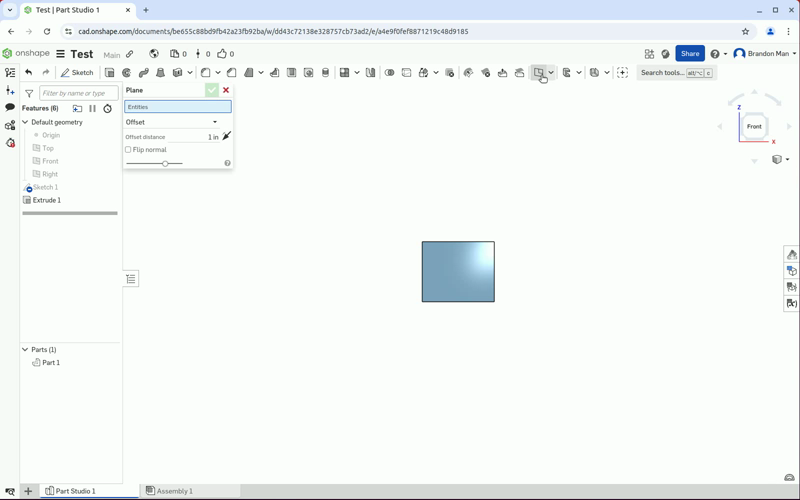
mouse_move(73, 163)
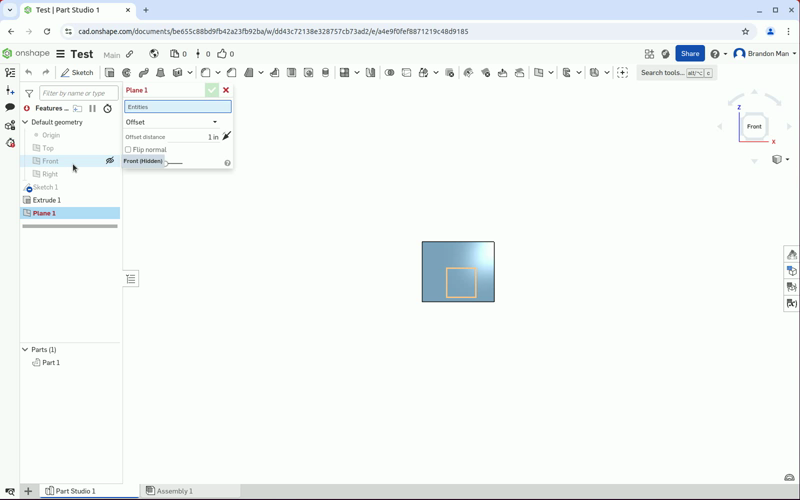
click(73, 163)
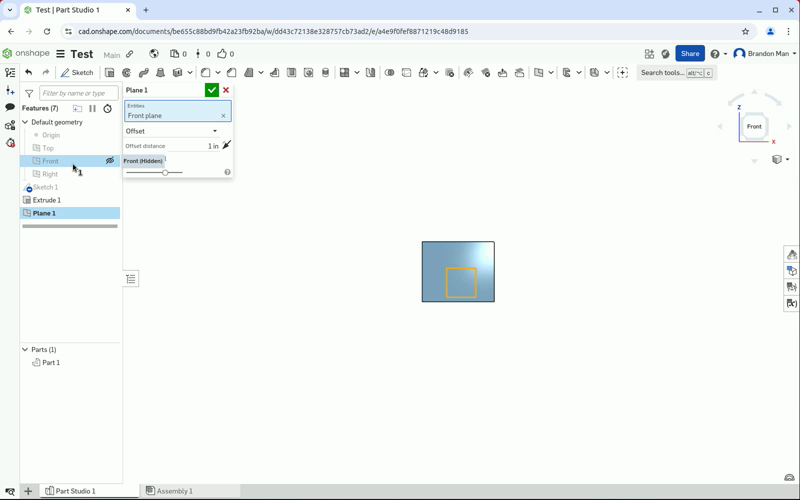
key(tab, 2)
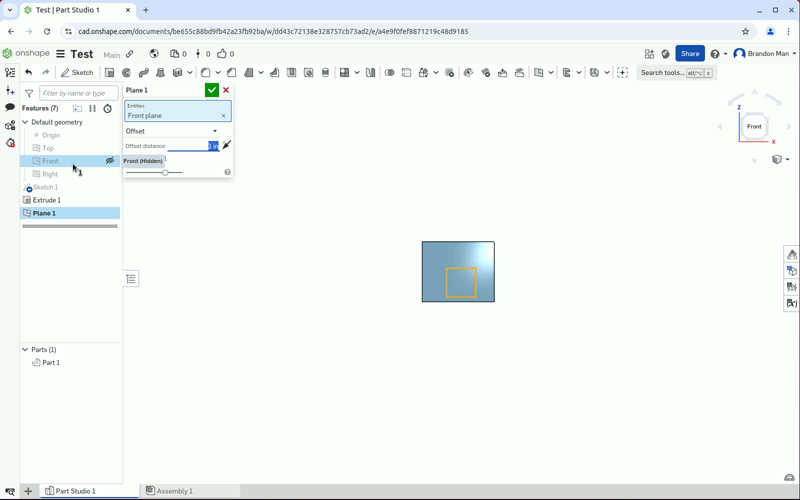
text(4.807)
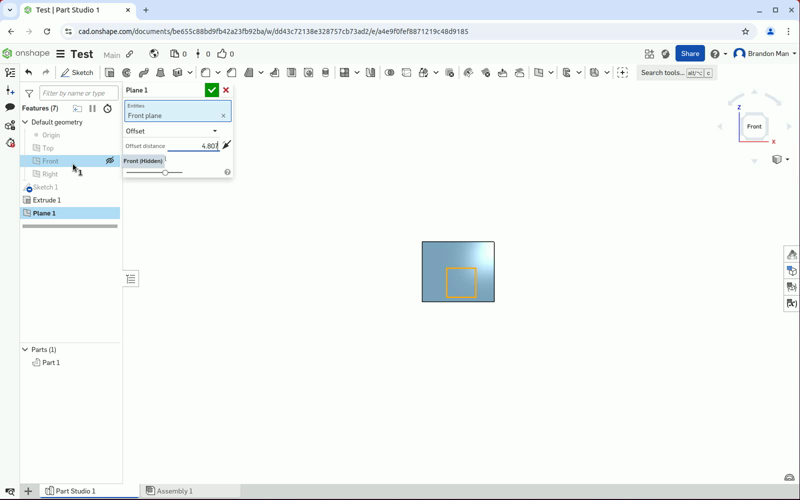
key(enter, 2)
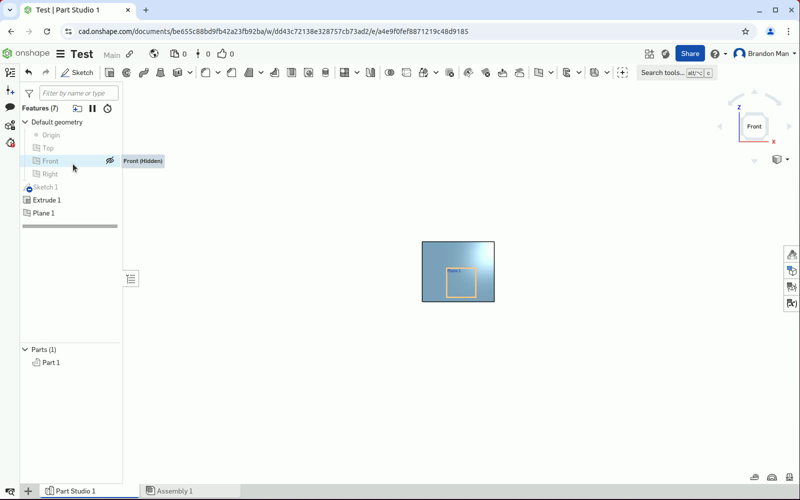
key(shift+s)
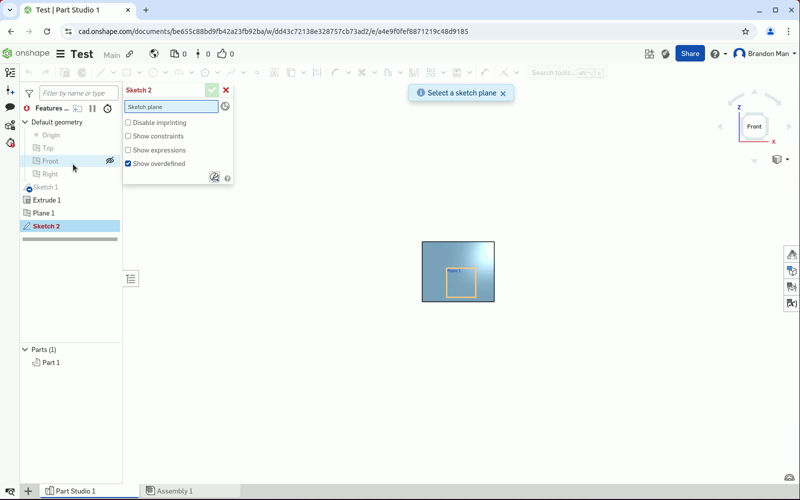
mouse_move(73, 215)
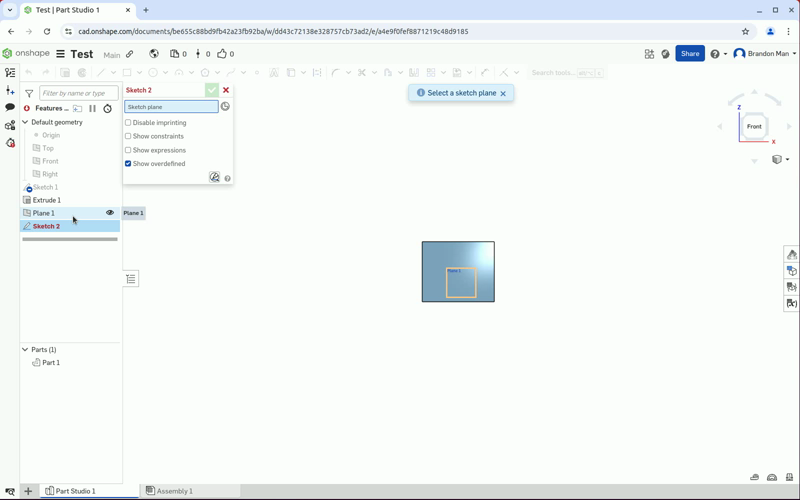
click(73, 215)
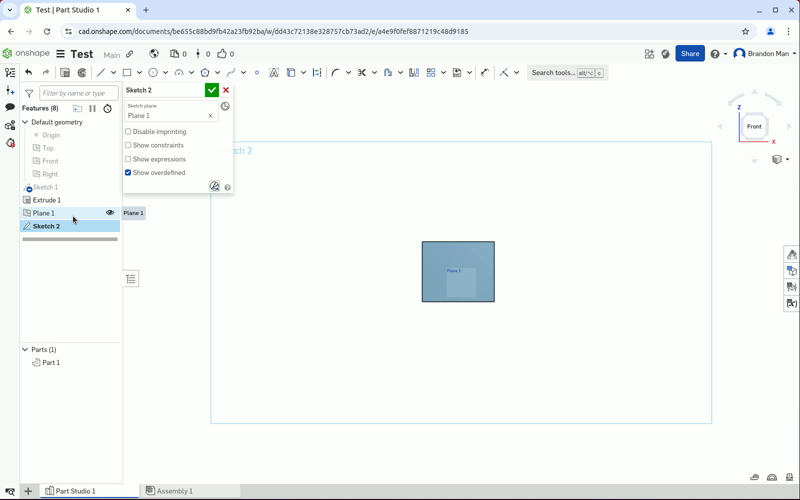
mouse_move(73, 352)
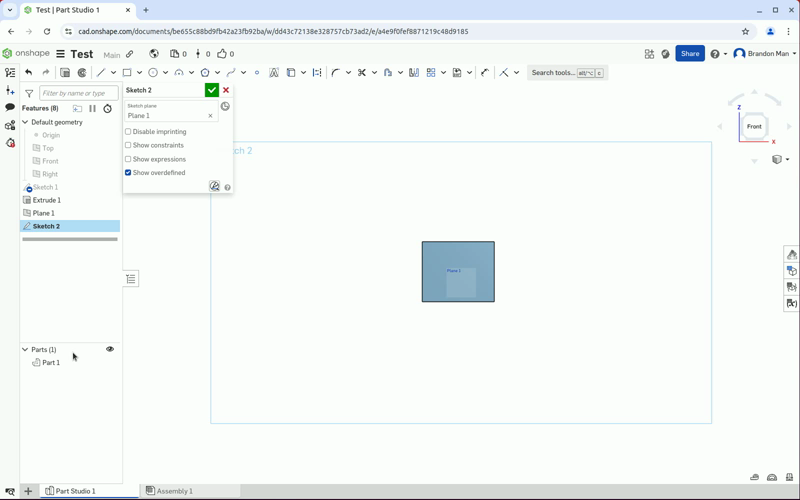
key(y)
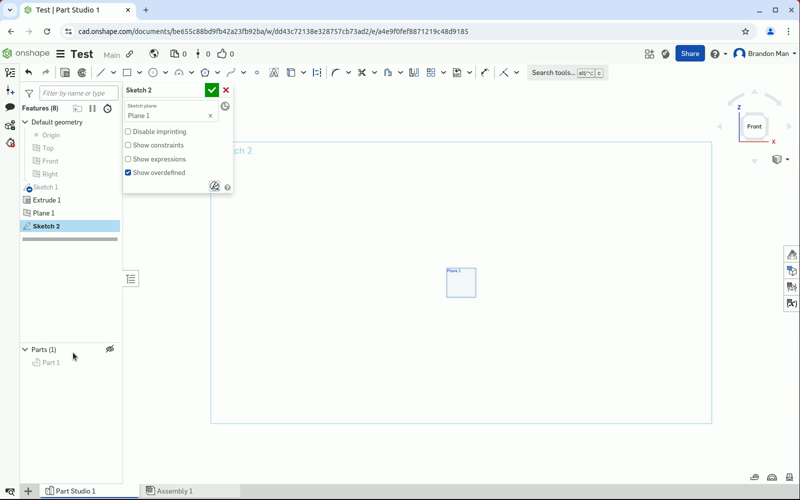
key(l)
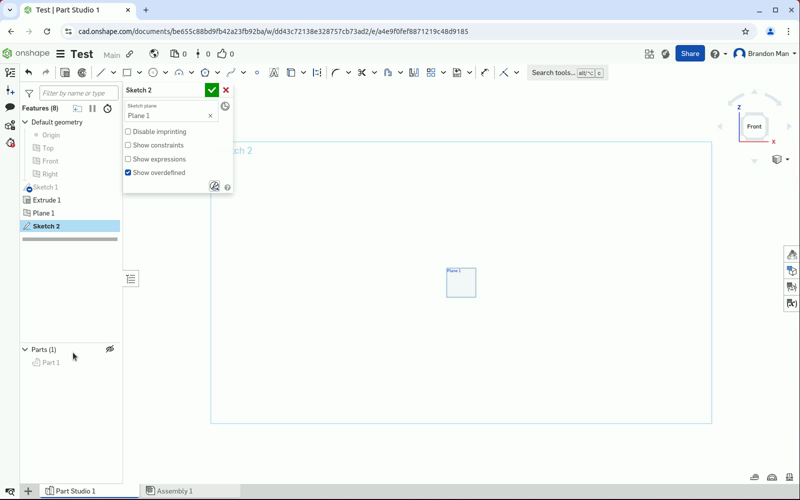
key_down(shift)
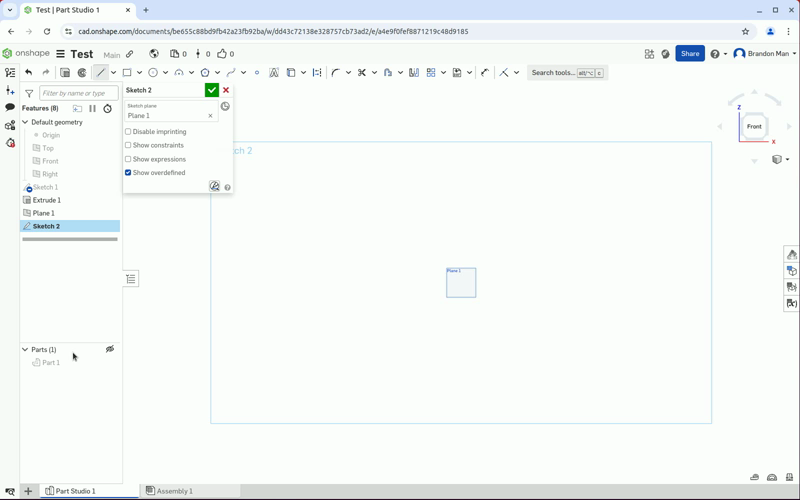
mouse_move(433, 253)
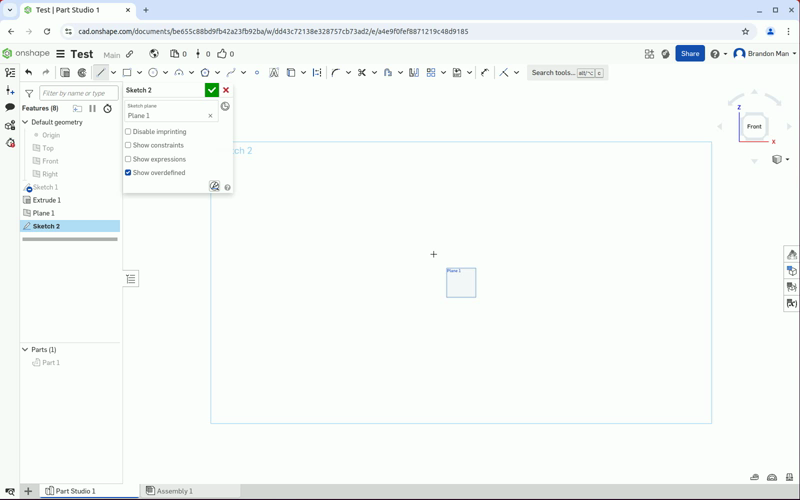
click(433, 253)
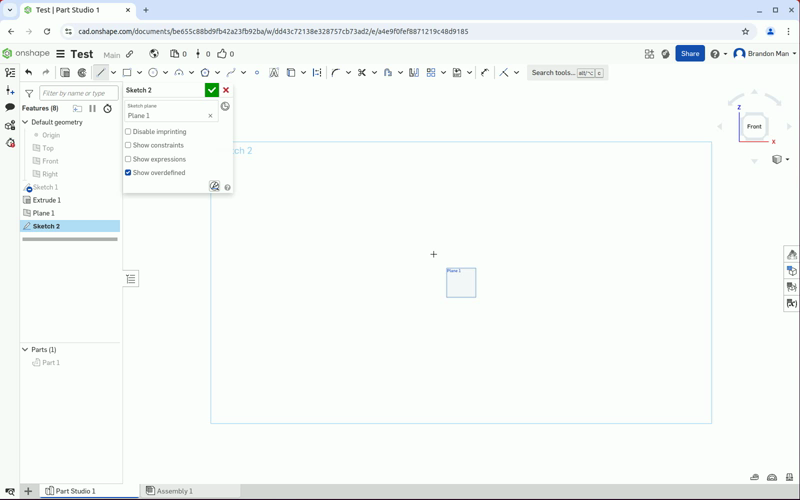
key_up(shift)
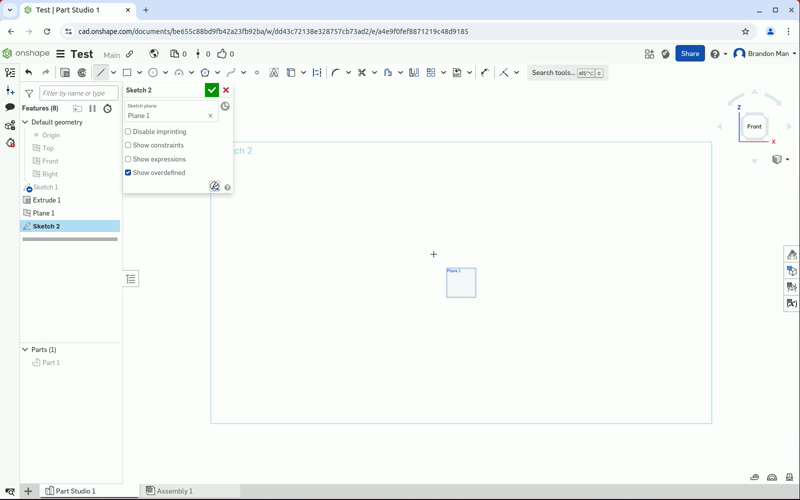
key_down(shift)
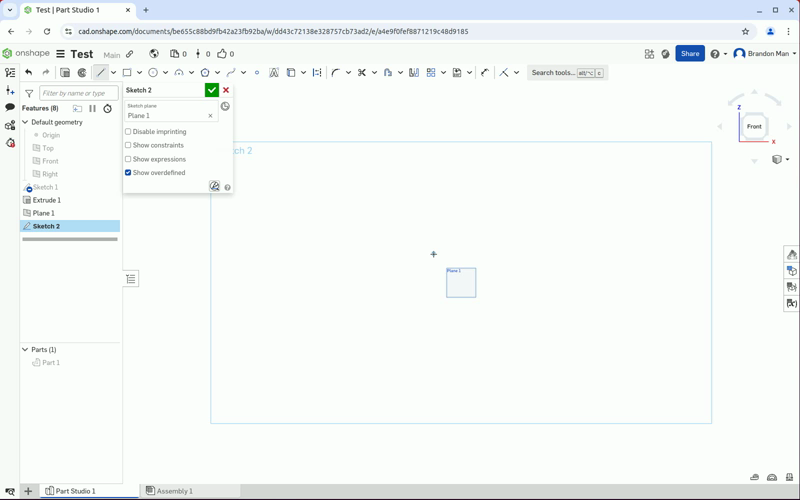
mouse_move(463, 253)
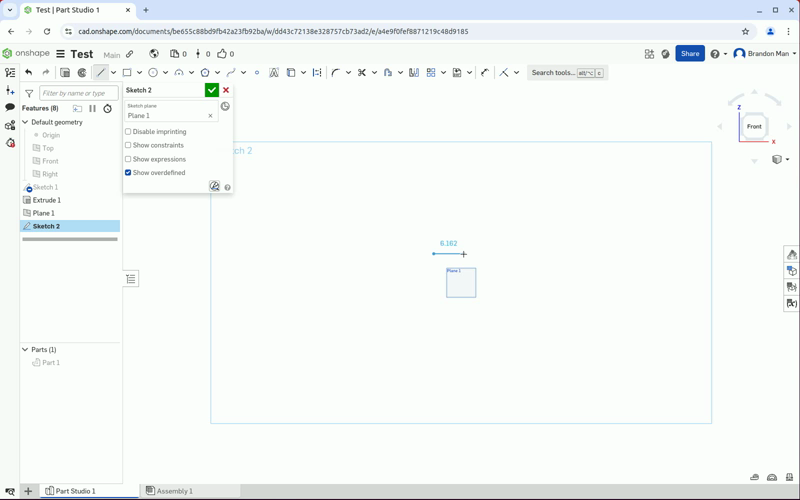
mouse_move(470, 253)
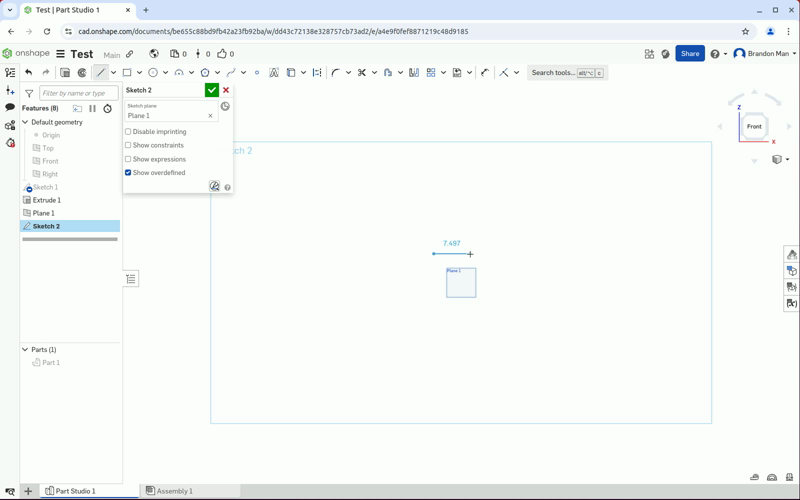
click(470, 253)
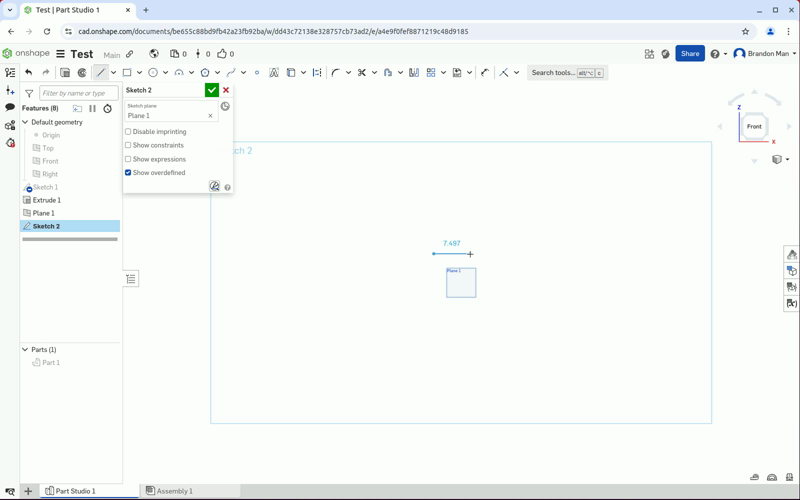
key_up(shift)
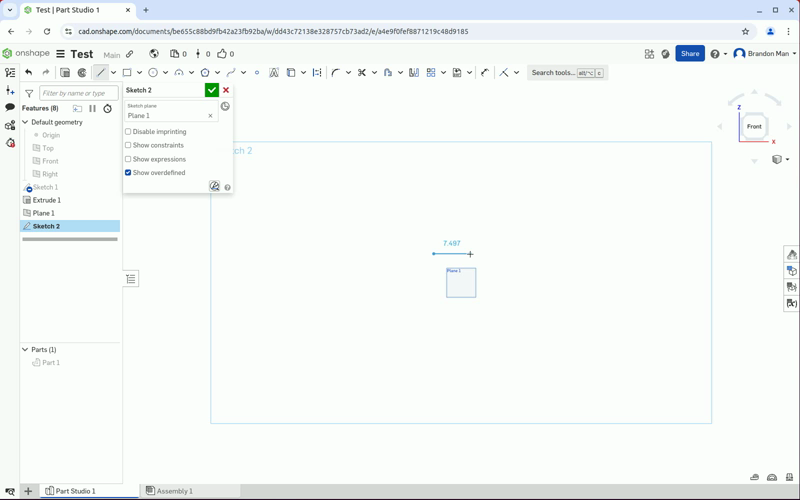
key_down(shift)
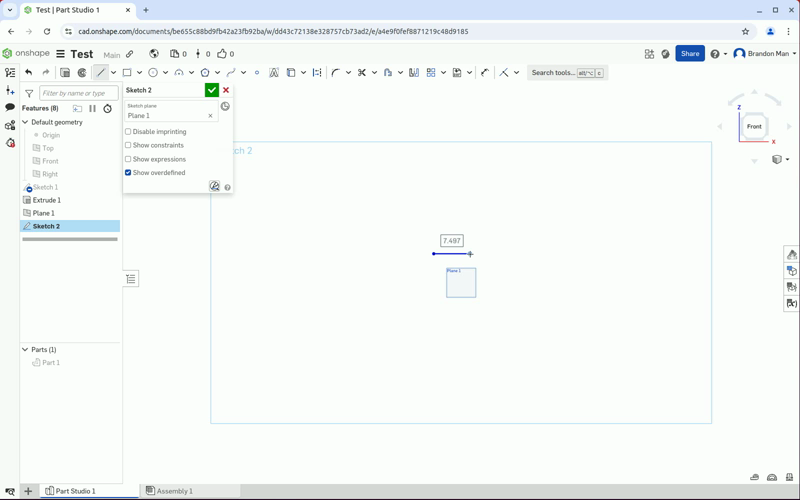
mouse_move(500, 253)
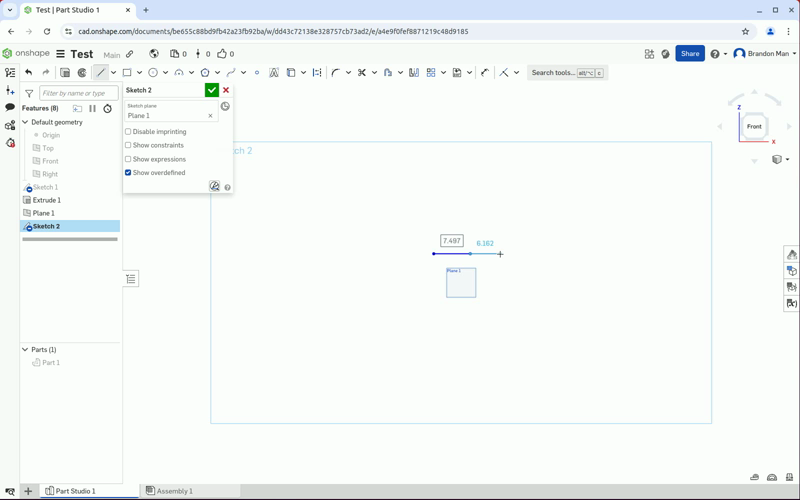
mouse_move(470, 289)
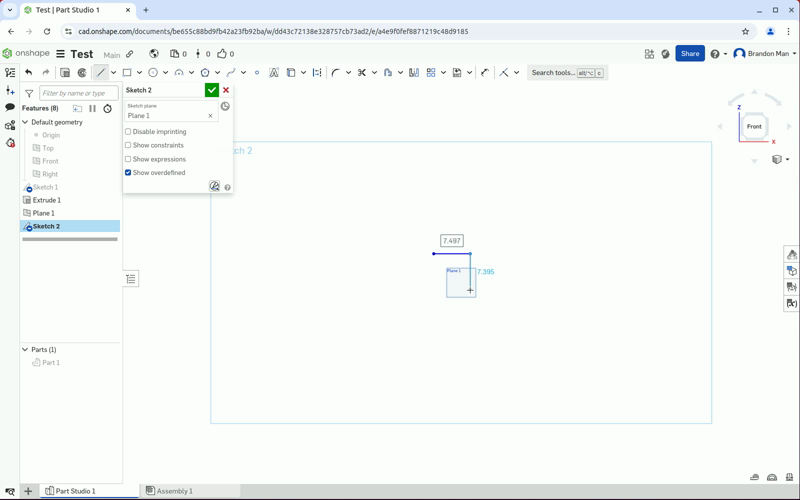
click(470, 289)
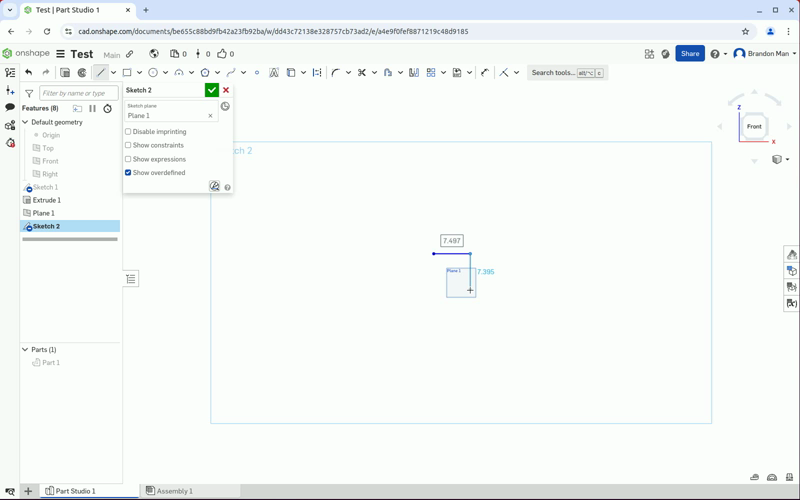
key_up(shift)
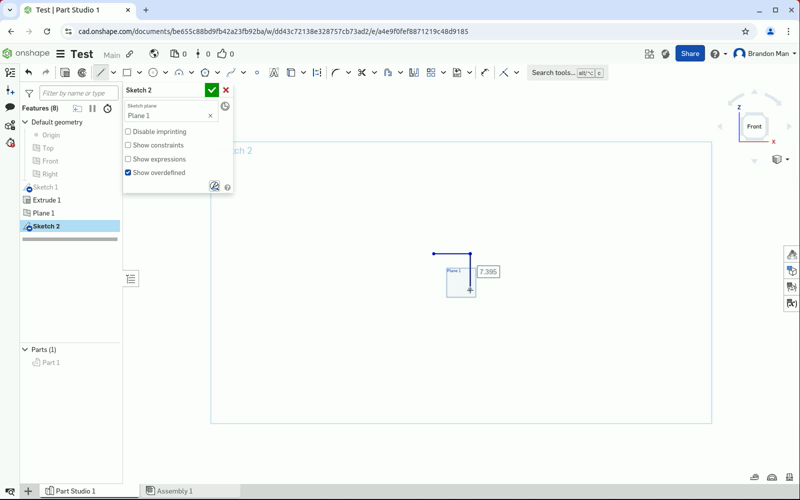
key_down(shift)
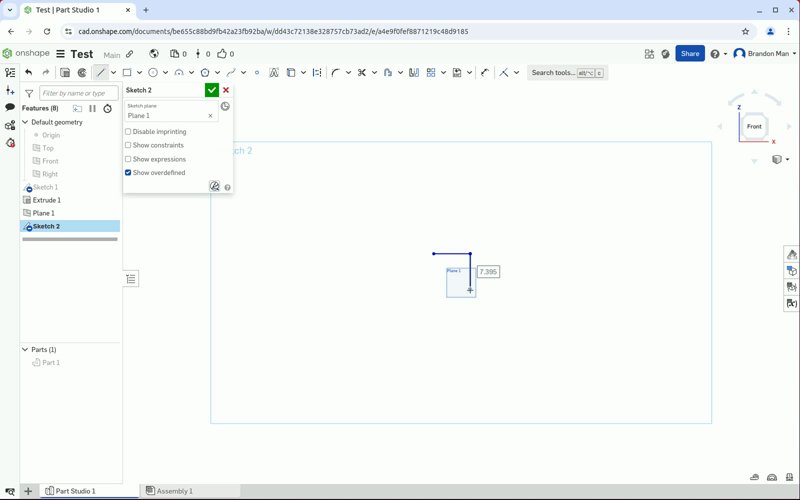
mouse_move(500, 289)
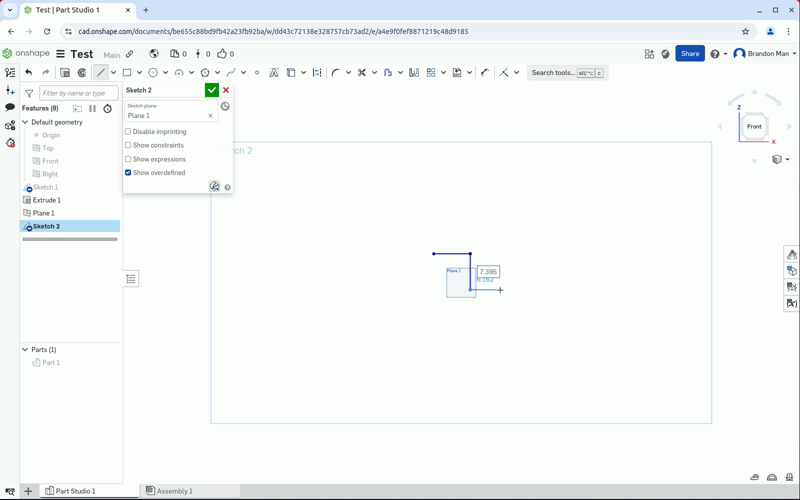
mouse_move(494, 289)
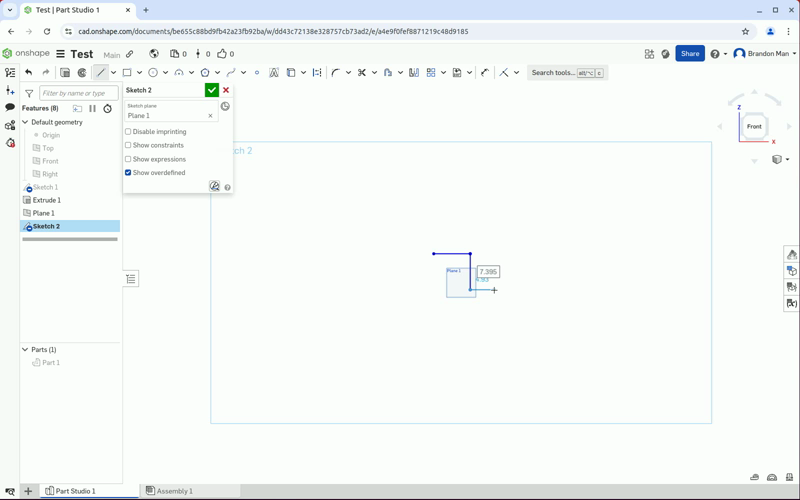
click(494, 289)
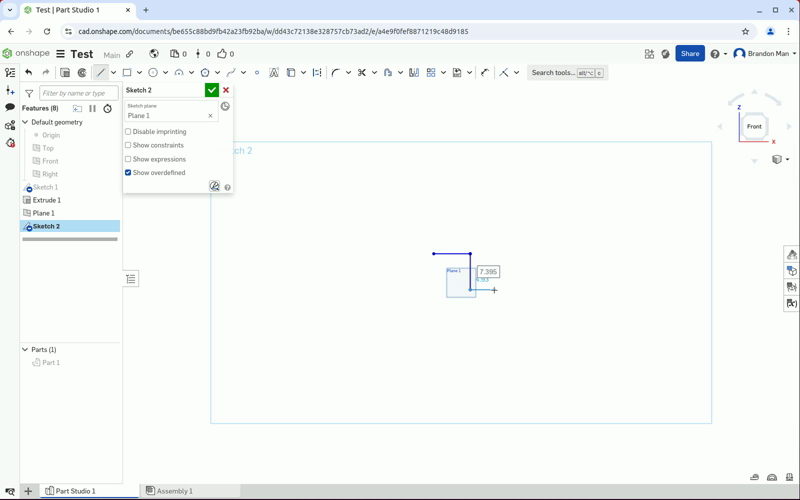
key_up(shift)
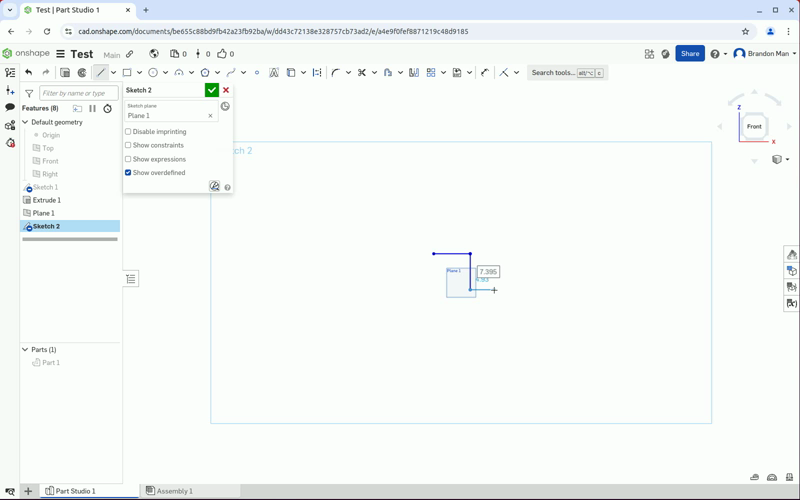
key_down(shift)
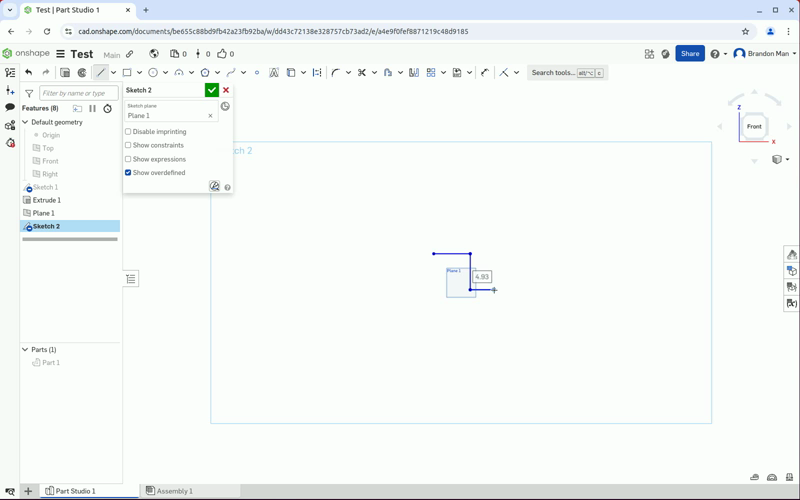
mouse_move(524, 289)
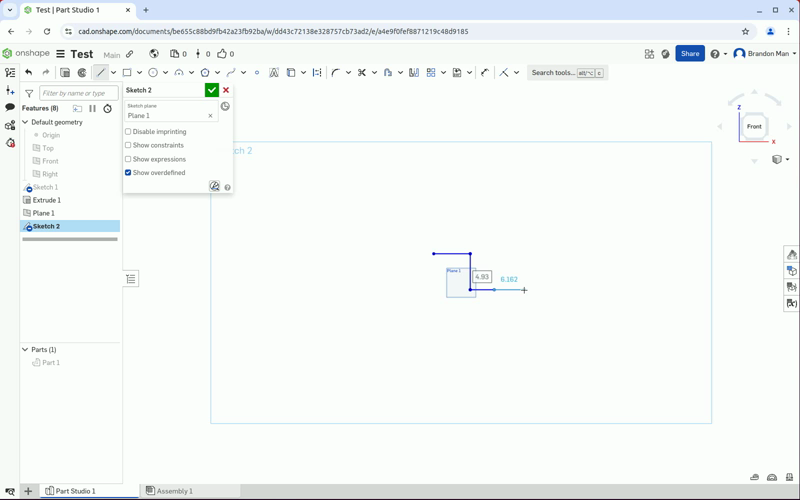
mouse_move(494, 241)
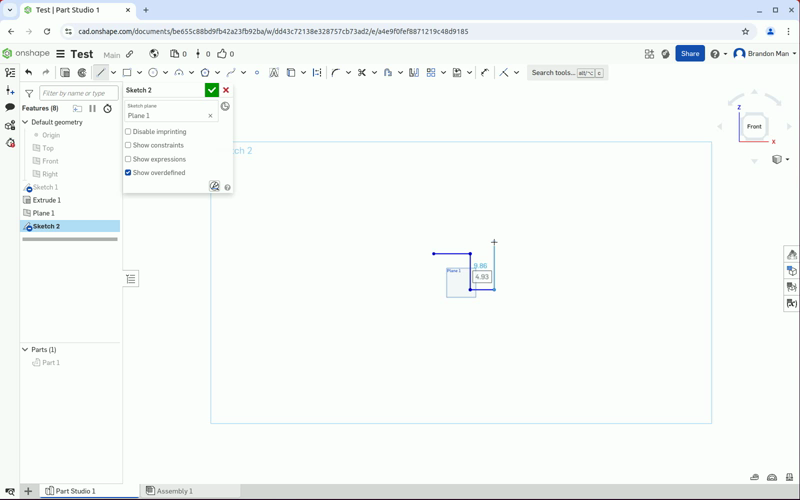
click(494, 241)
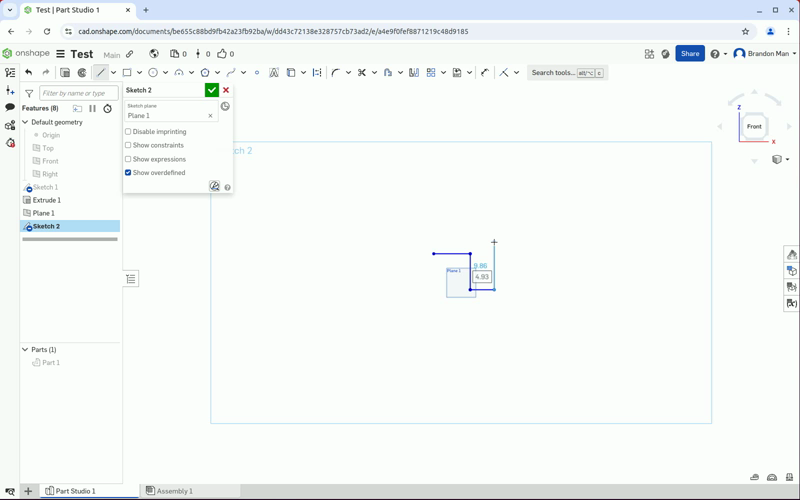
key_up(shift)
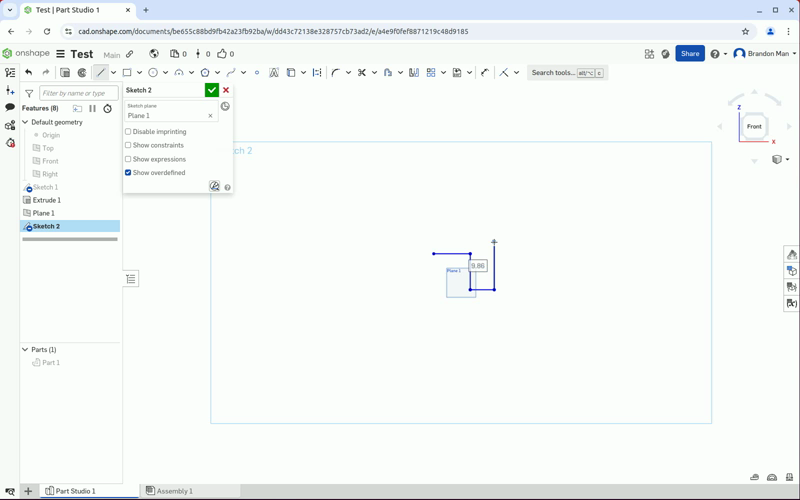
key_down(shift)
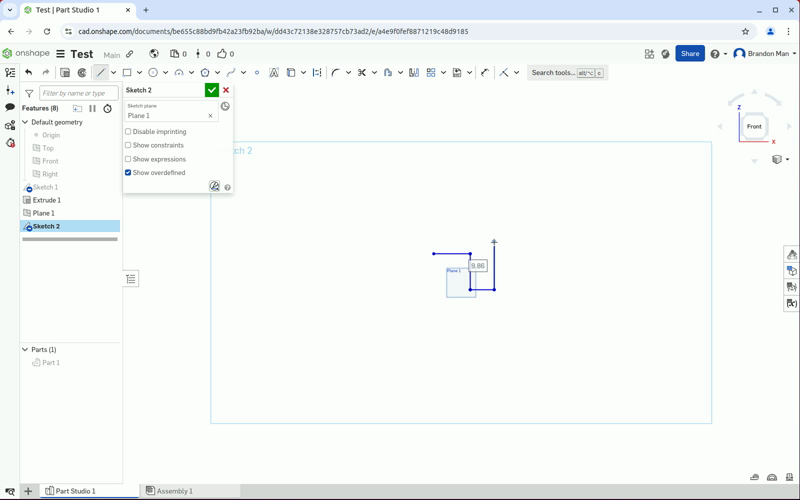
mouse_move(433, 241)
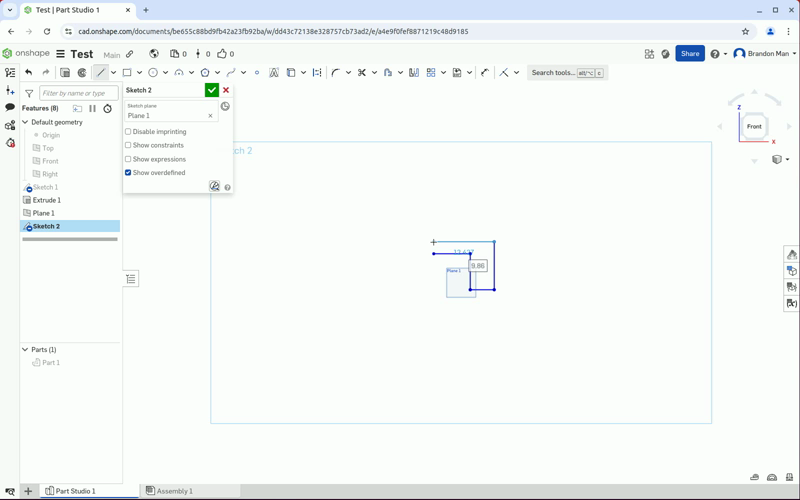
click(433, 241)
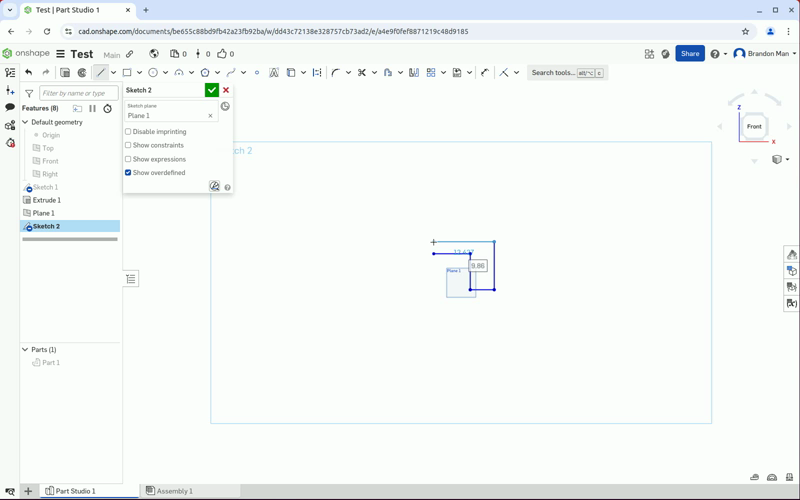
key_up(shift)
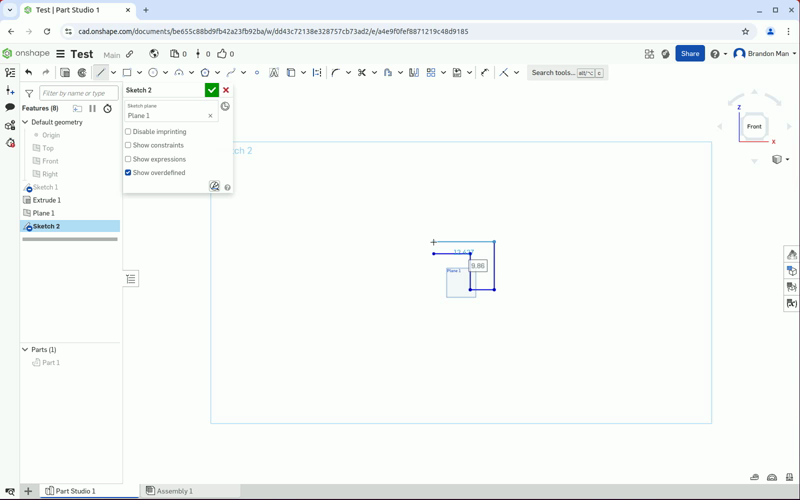
mouse_move(463, 241)
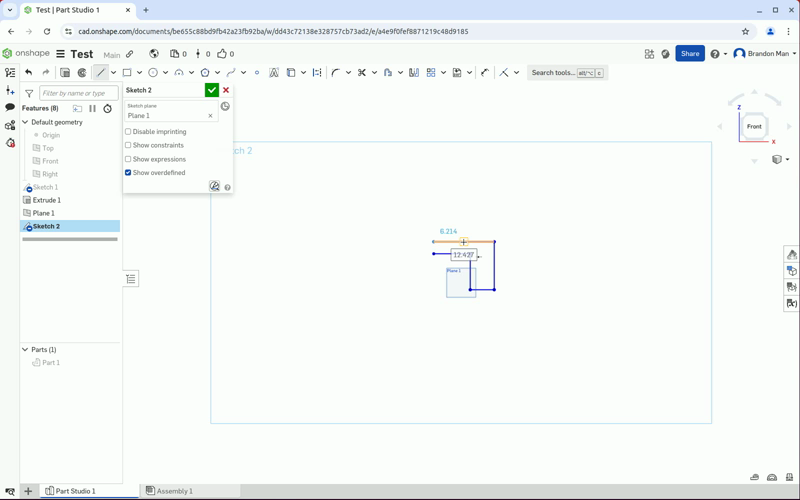
key_down(shift)
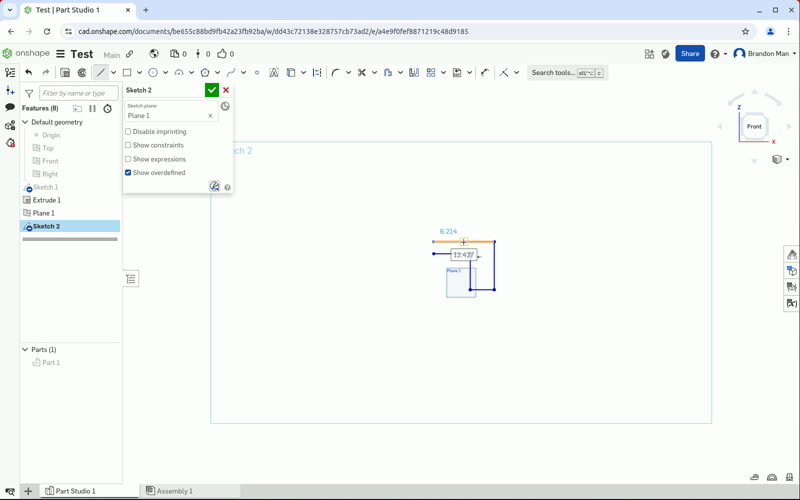
mouse_move(433, 253)
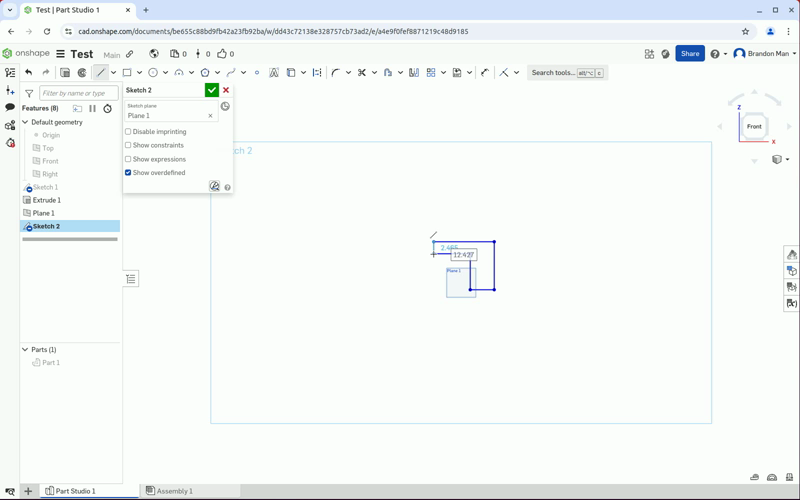
key_up(shift)
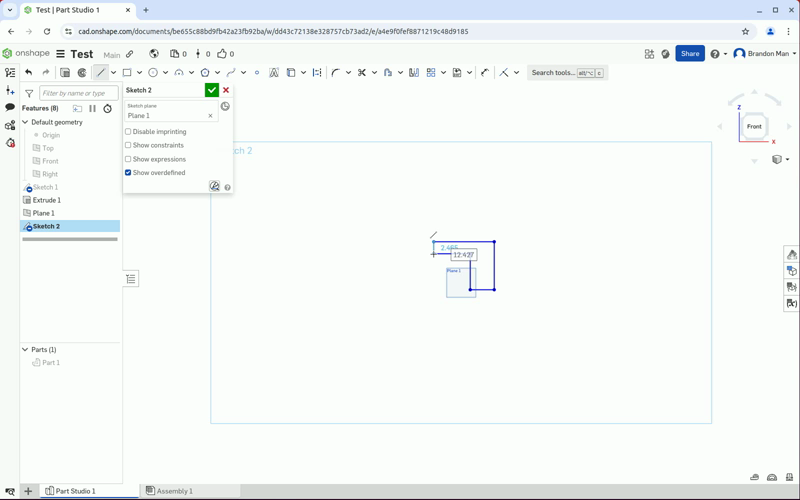
click(433, 253)
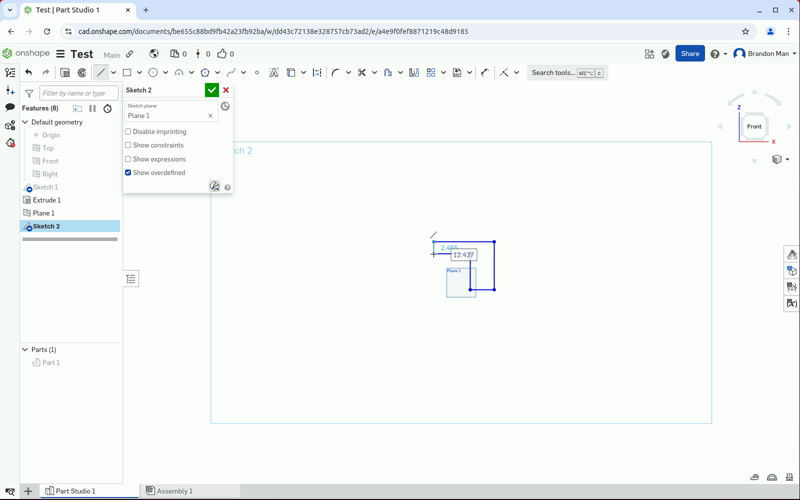
key(esc)
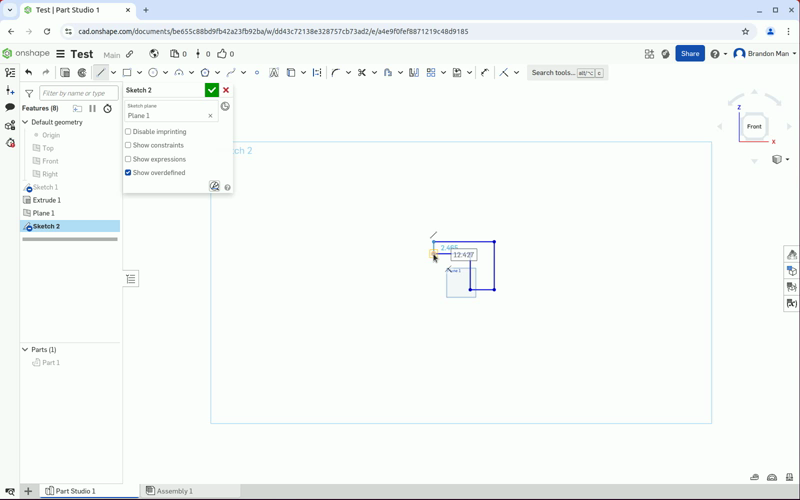
mouse_move(486, 278)
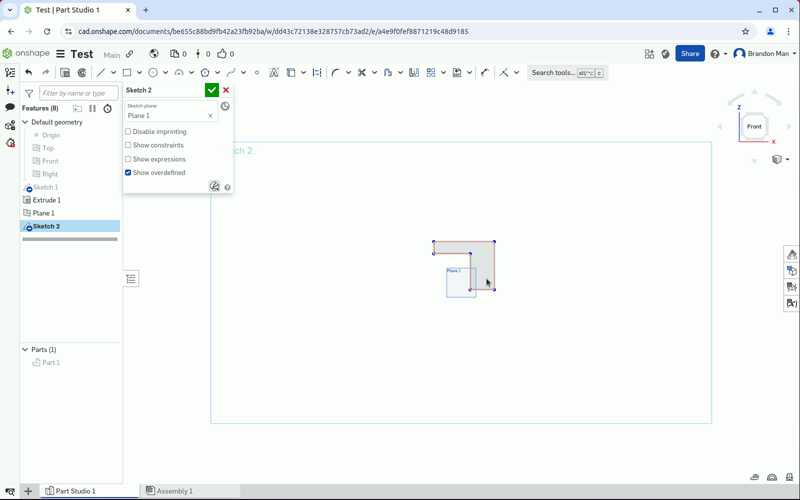
scroll(6)
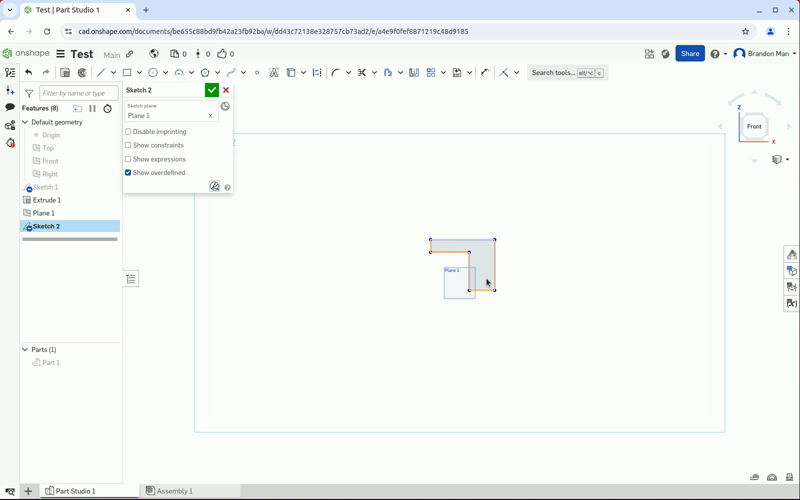
scroll(6)
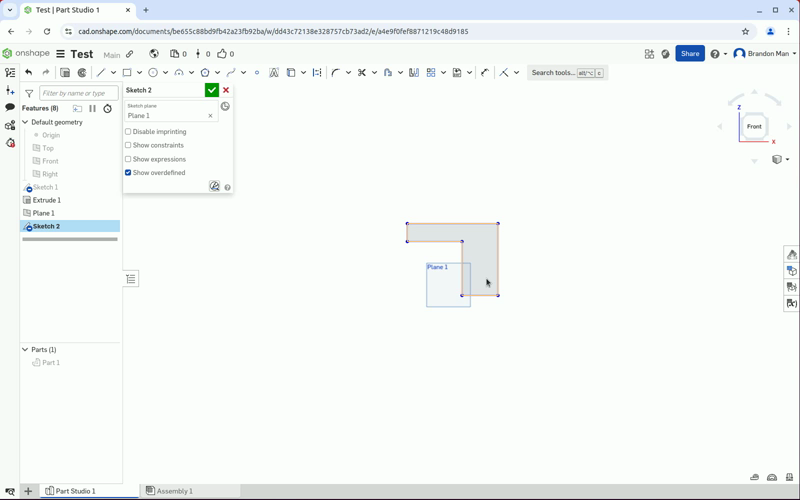
scroll(6)
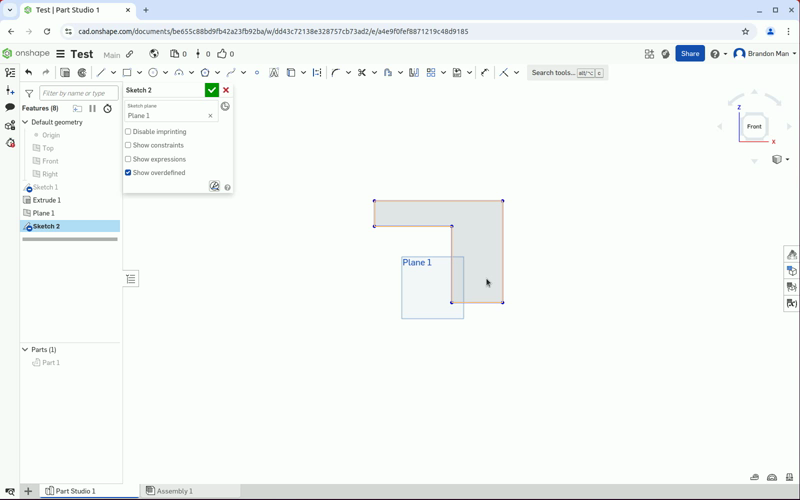
scroll(6)
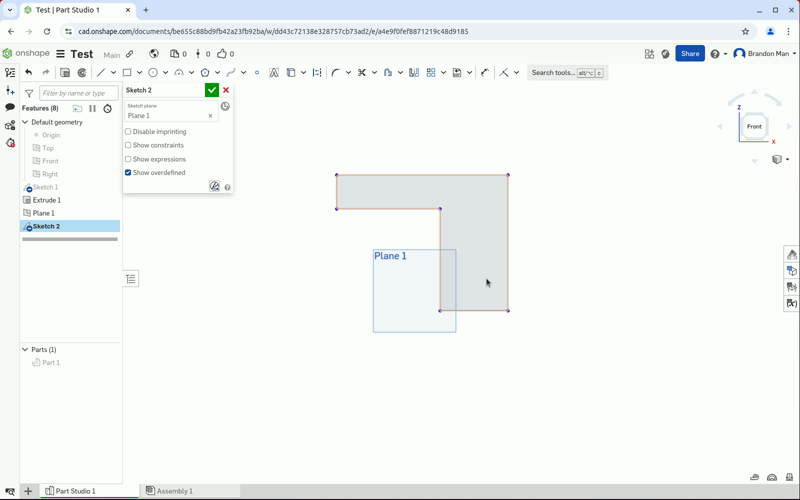
scroll(6)
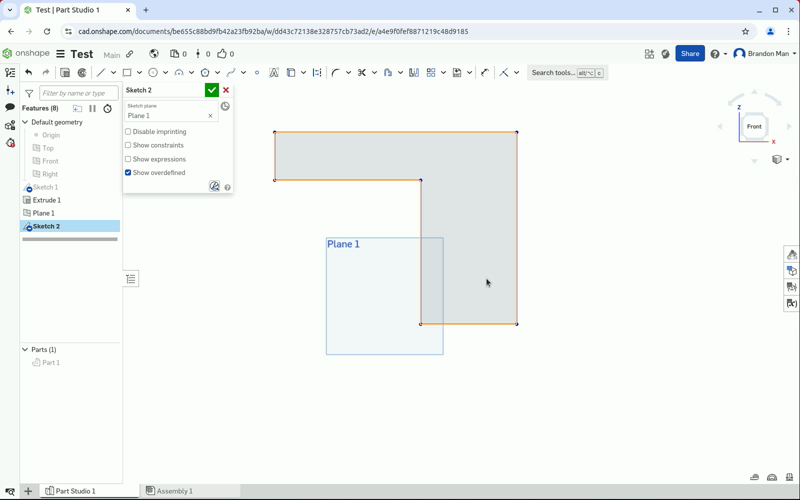
scroll(6)
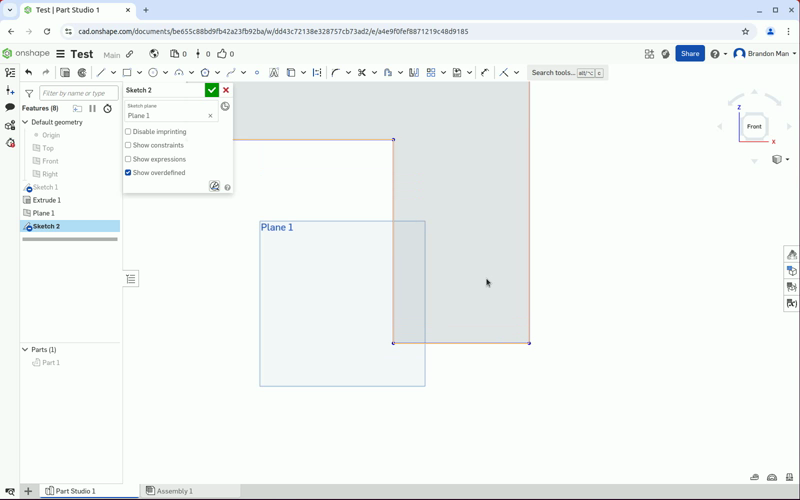
scroll(6)
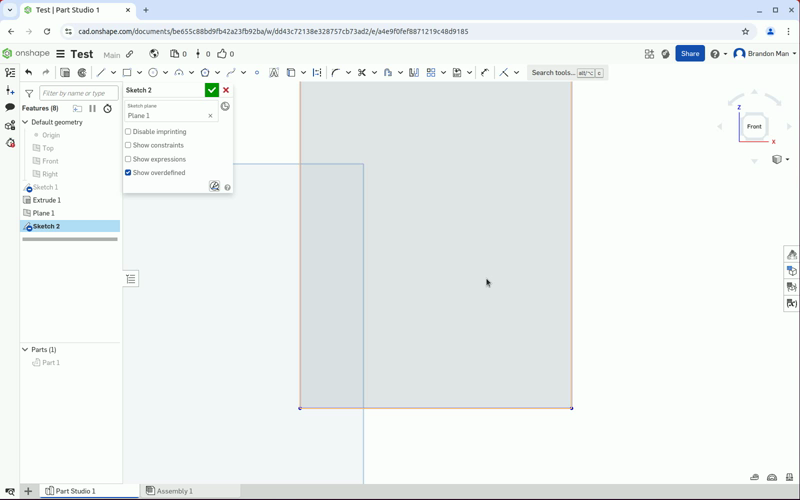
click(486, 278)
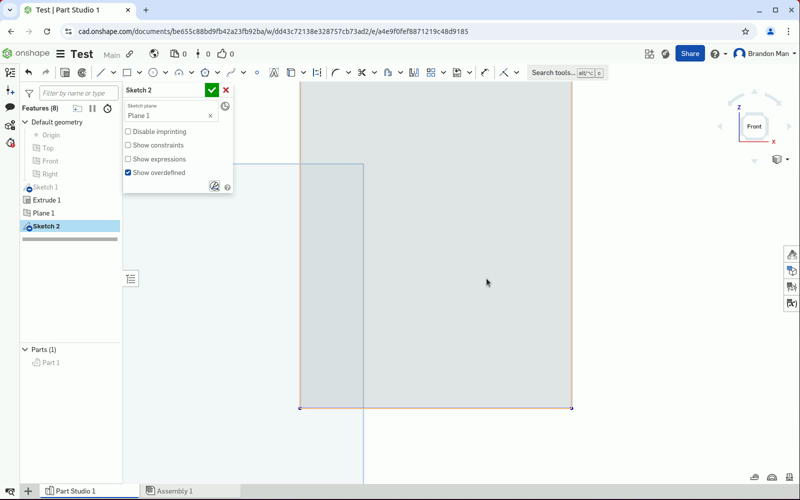
scroll(-6)
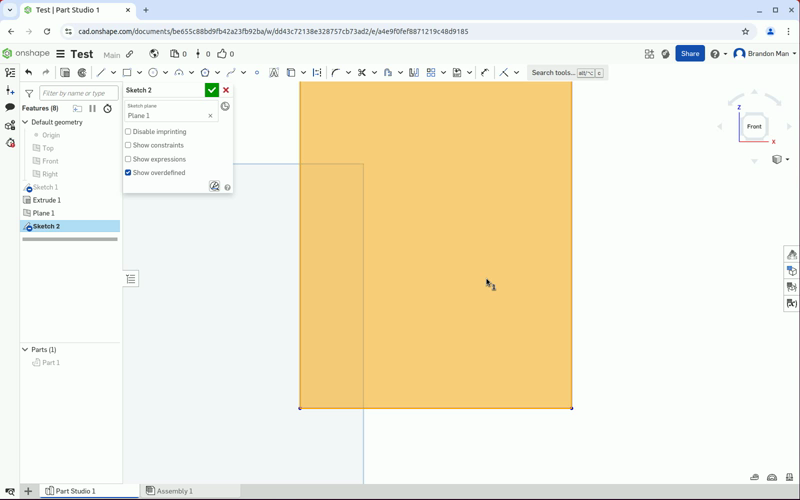
scroll(-6)
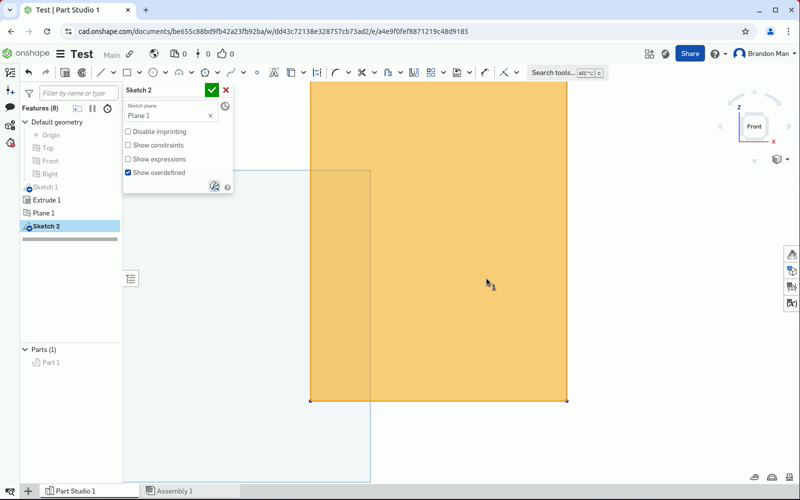
scroll(-6)
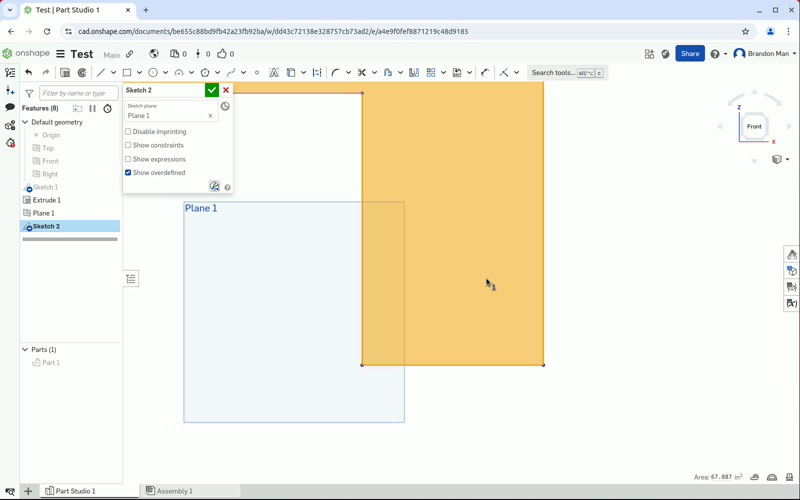
scroll(-6)
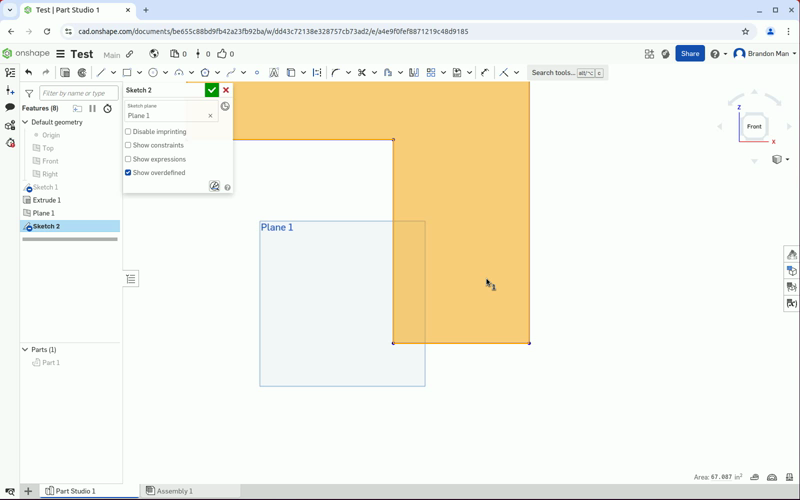
scroll(-6)
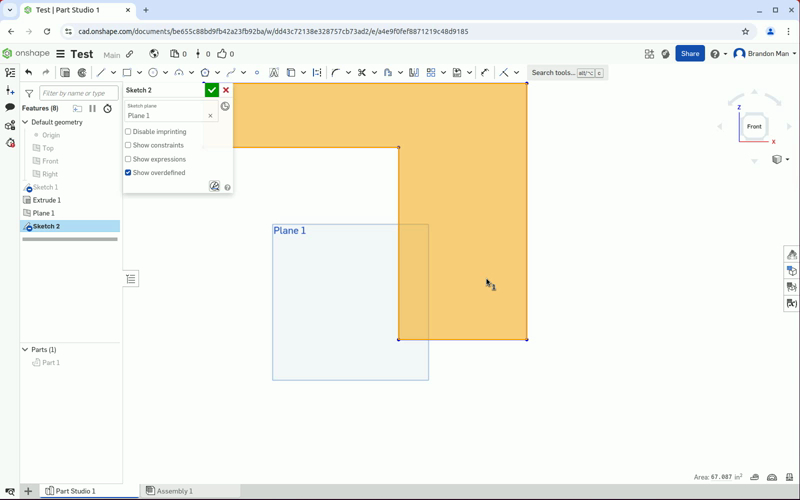
scroll(-6)
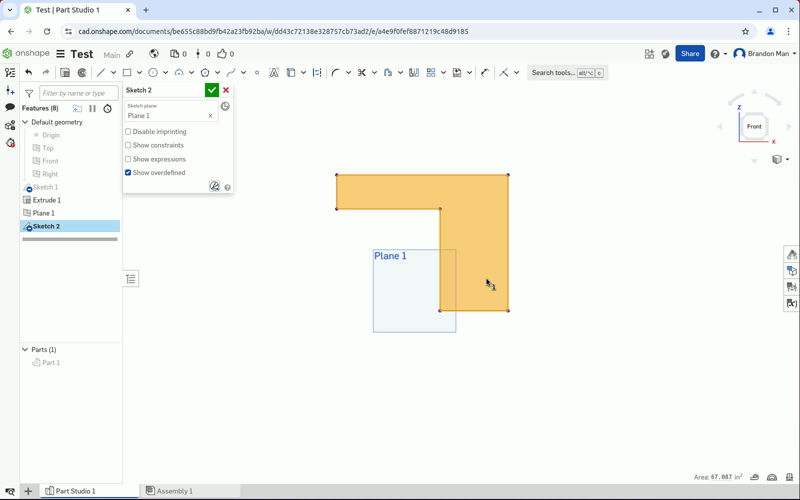
scroll(-6)
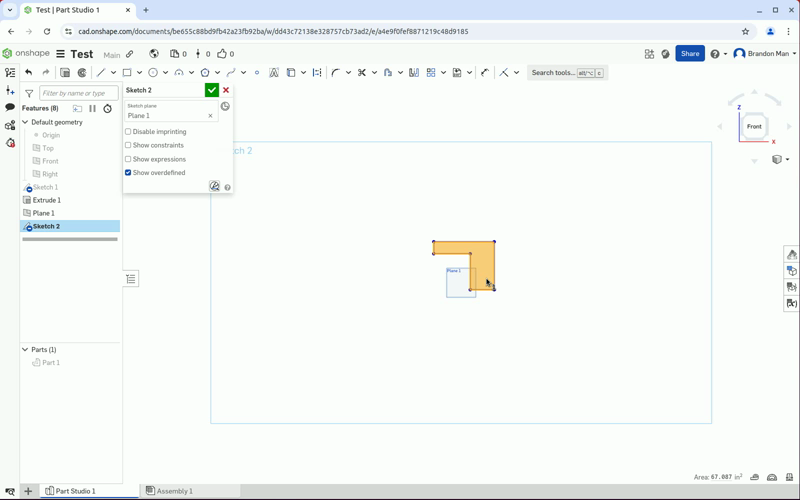
mouse_move(73, 352)
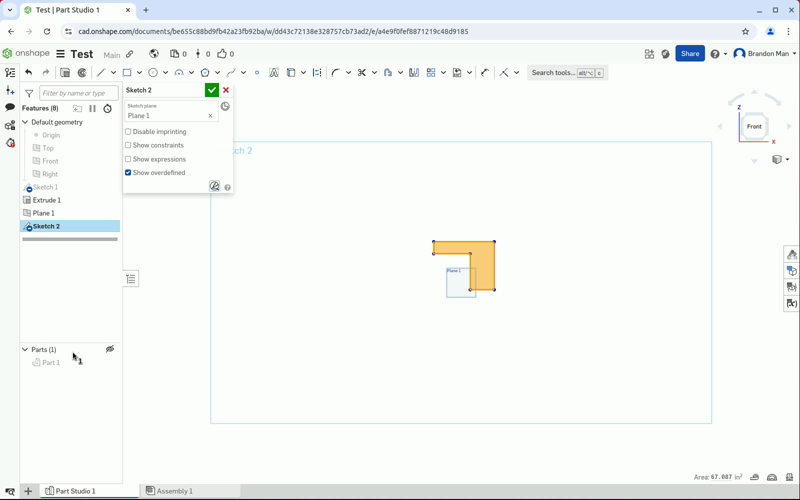
key(shift+y)
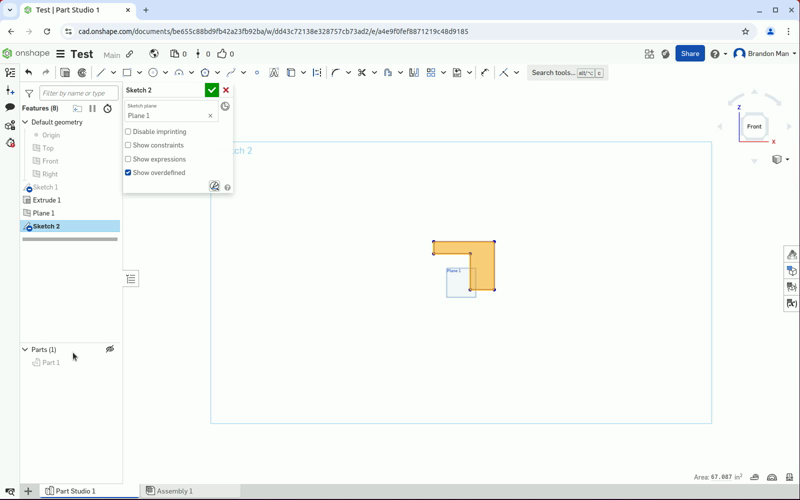
key(shift+e)
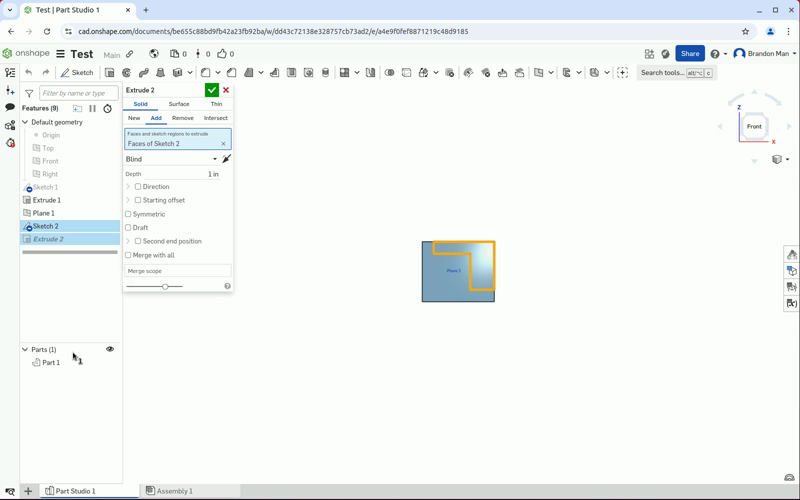
mouse_move(143, 106)
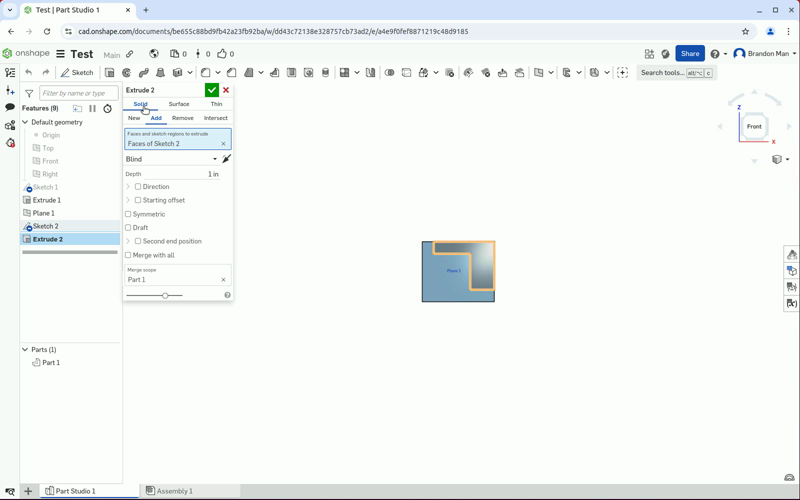
click(143, 106)
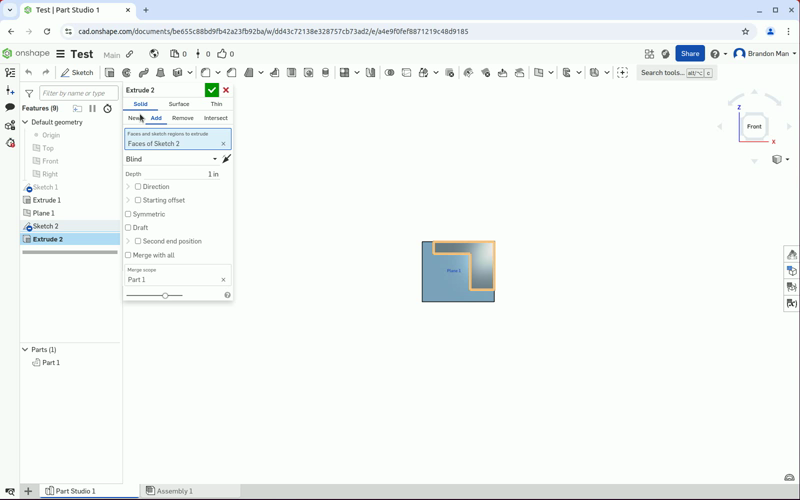
mouse_move(137, 120)
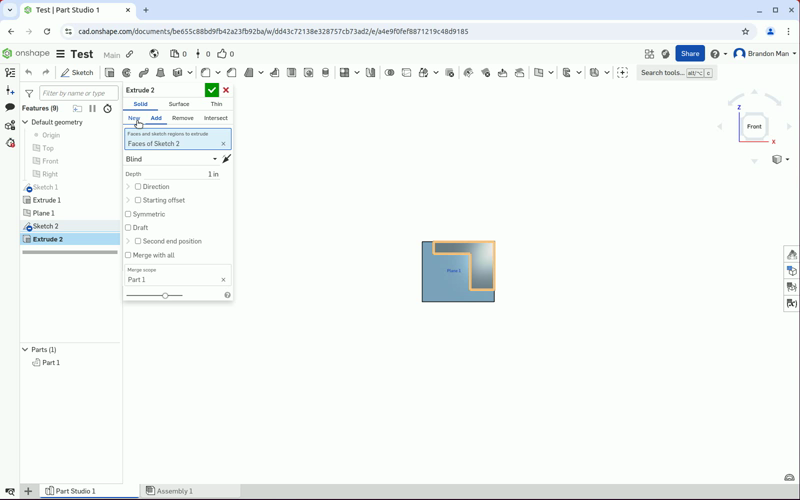
click(137, 120)
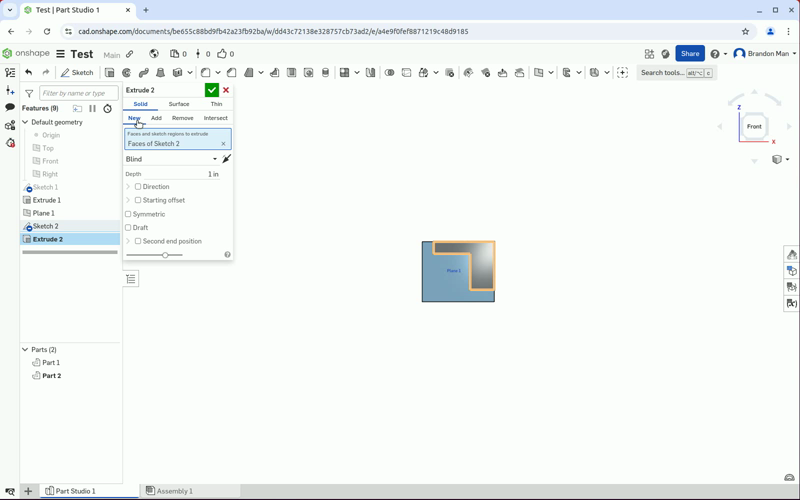
key(tab, 4)
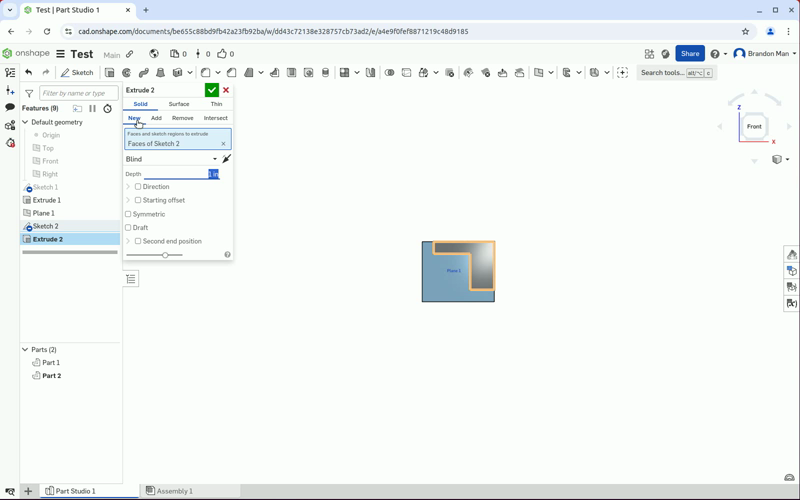
text(9.869)
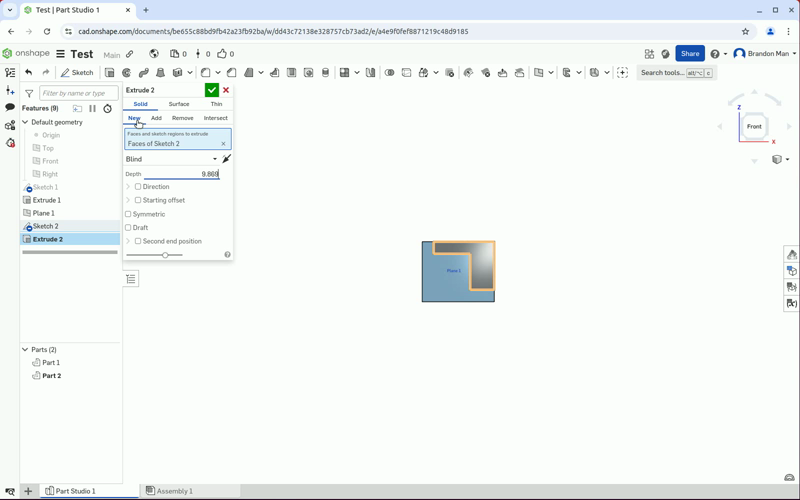
key(enter)
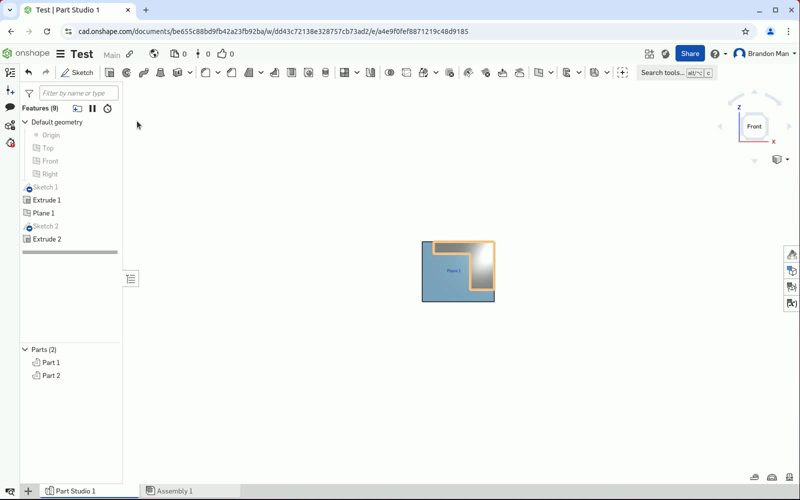
key(shift+h)
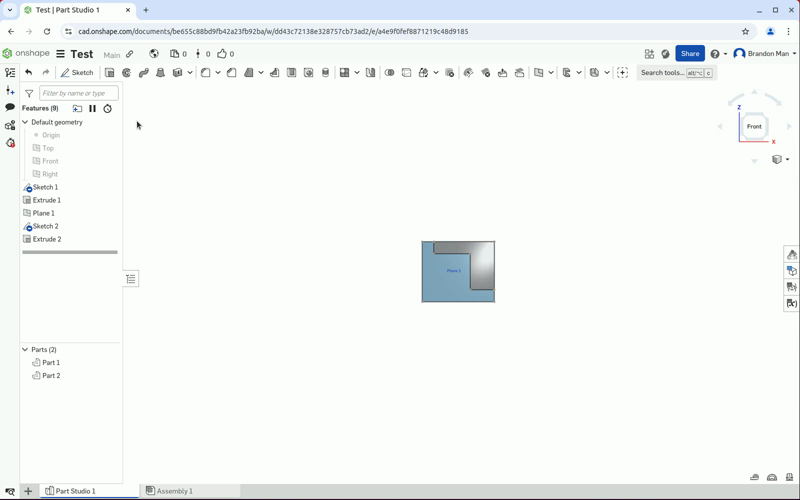
key(shift+h)
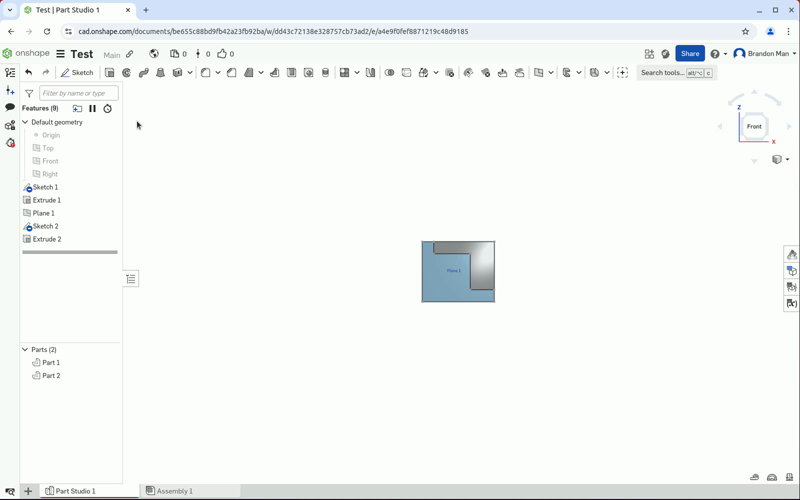
key(shift+7)
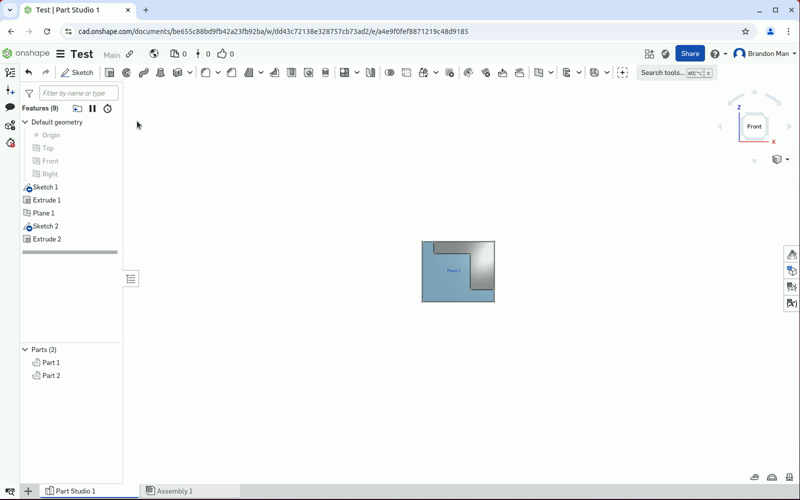
key(left, 2)
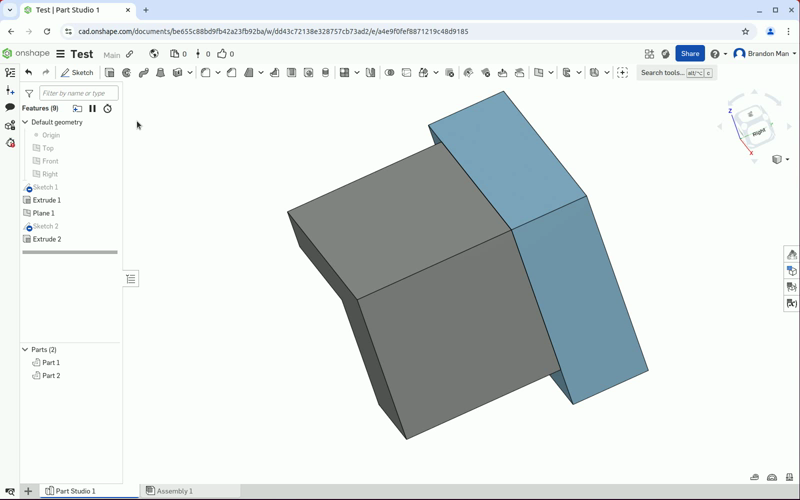
key(down, 2)
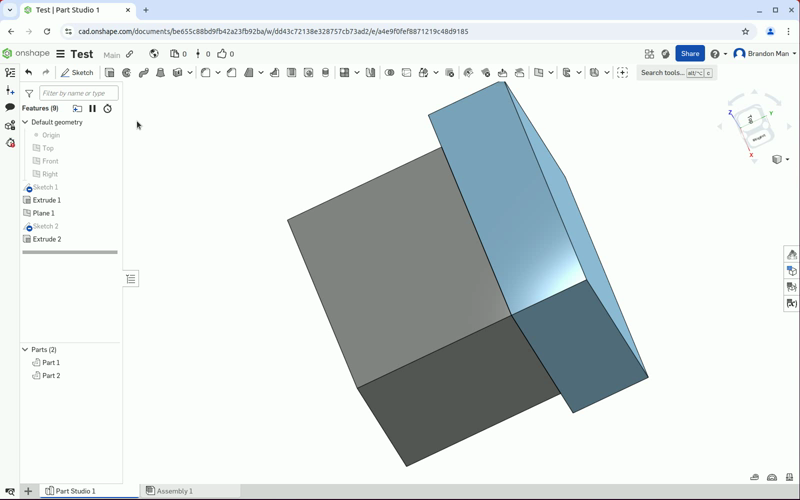
key(up, 2)
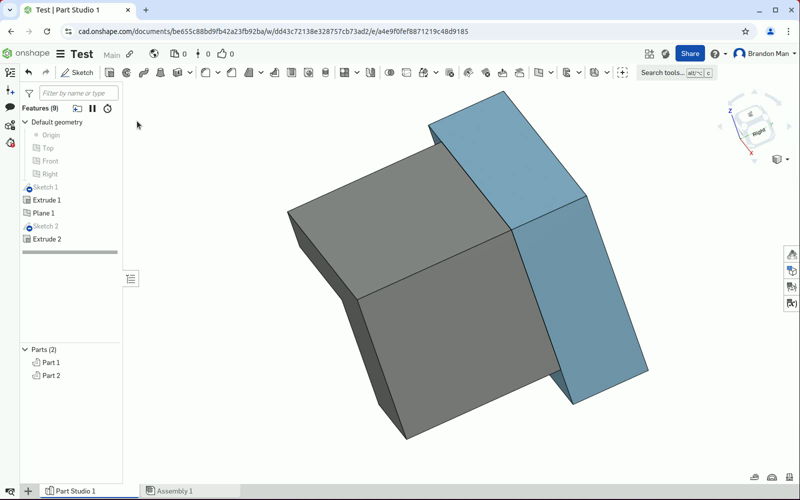
key(right, 2)
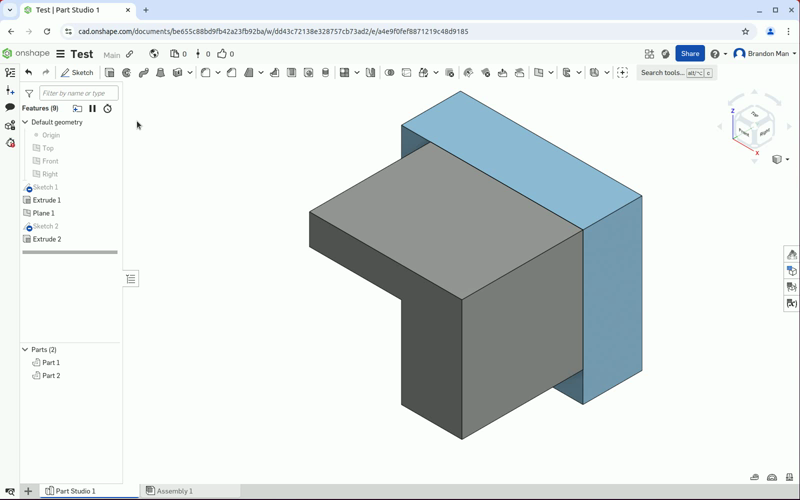
mouse_move(73, 189)
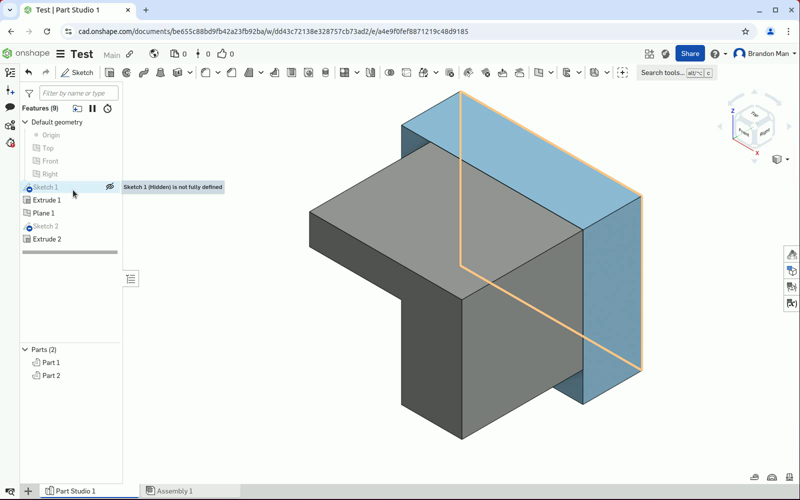
click(73, 189)